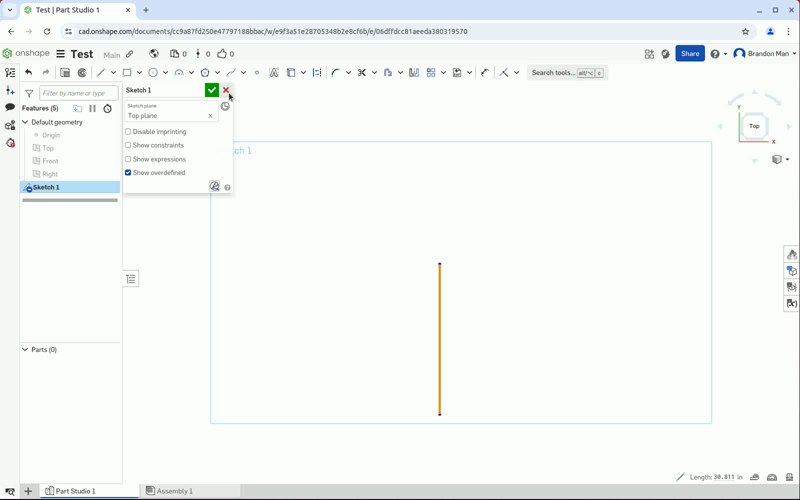
key(shift+h)
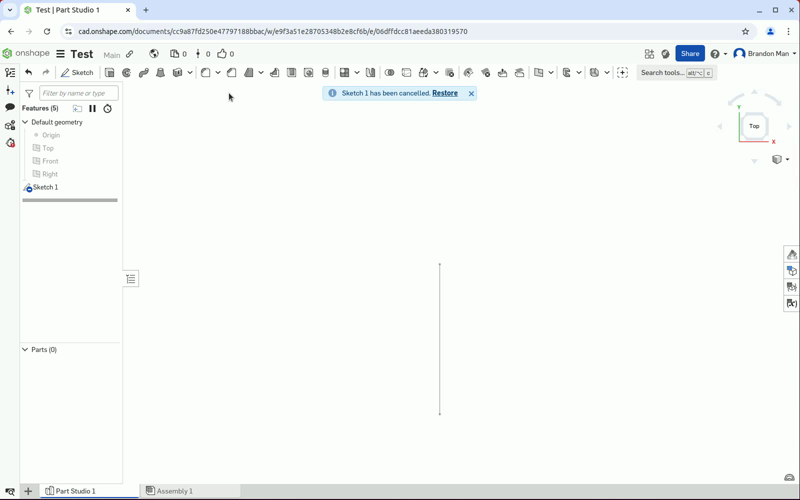
mouse_move(73, 352)
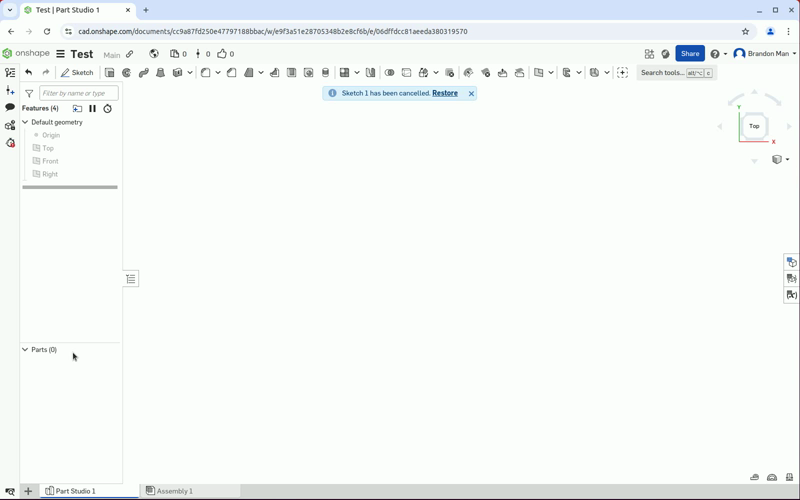
key(y)
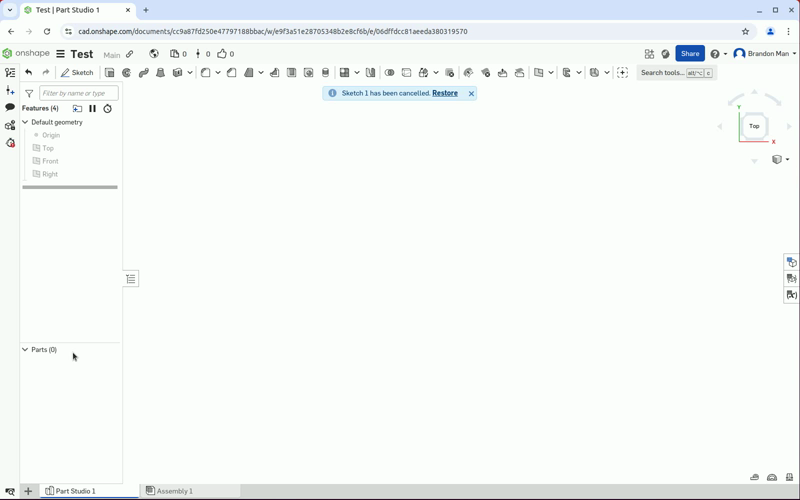
key(shift+p)
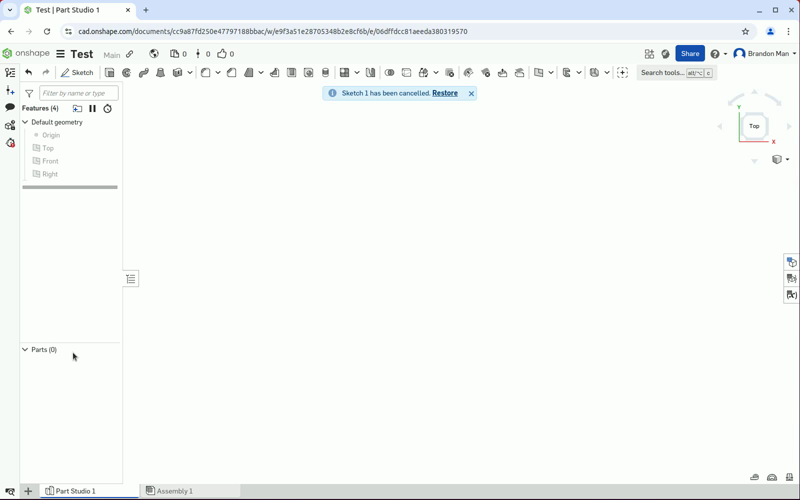
key(space)
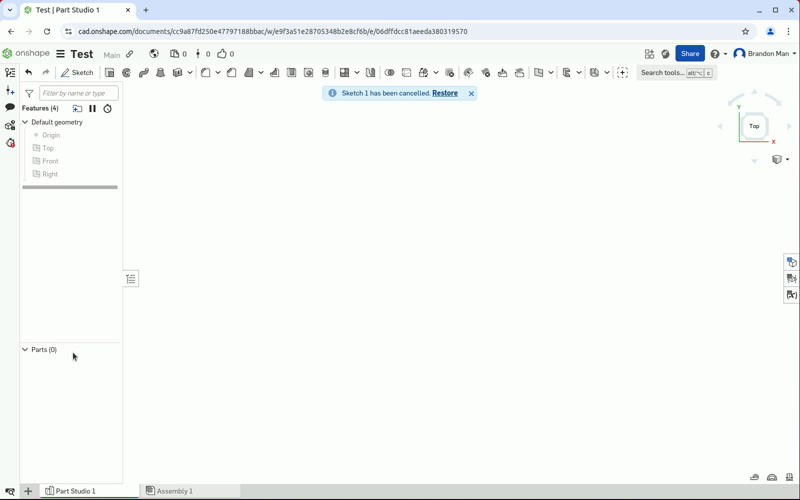
key_down(shift)
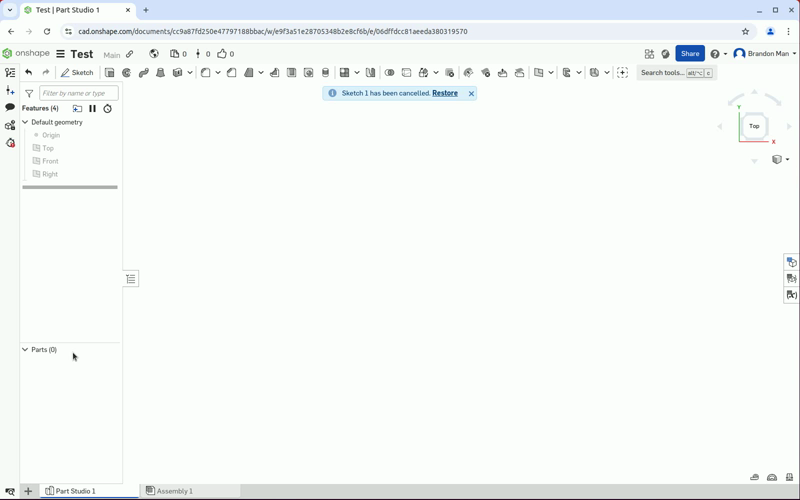
key(up)
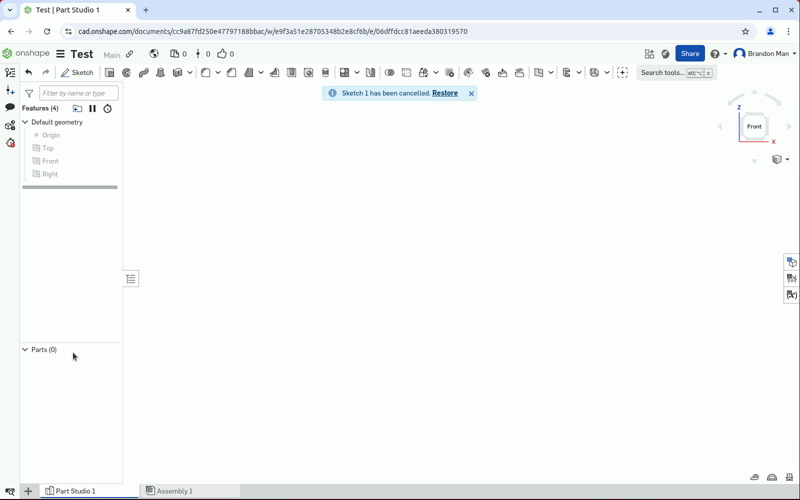
key_up(shift)
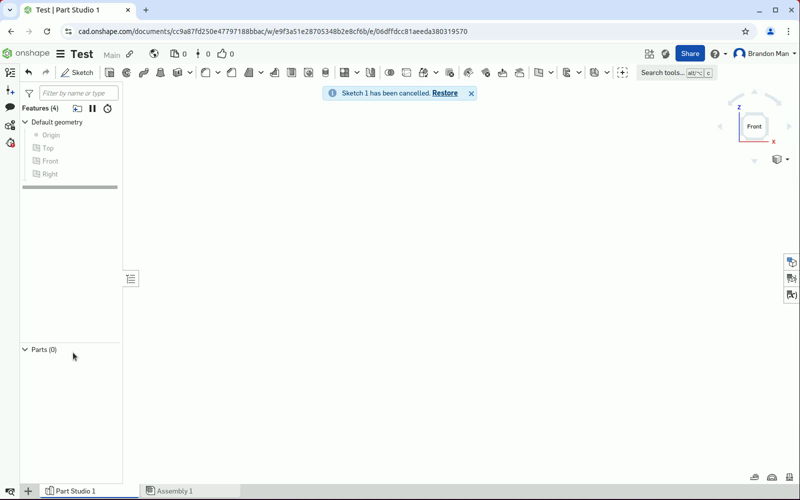
mouse_move(73, 352)
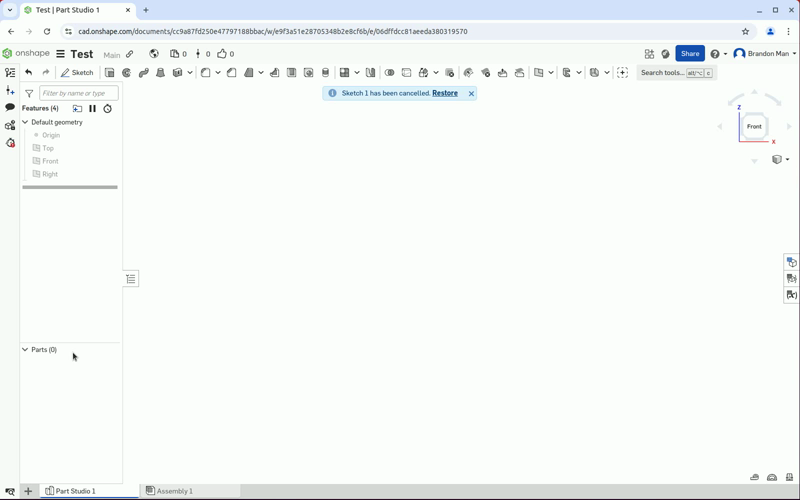
key(shift+y)
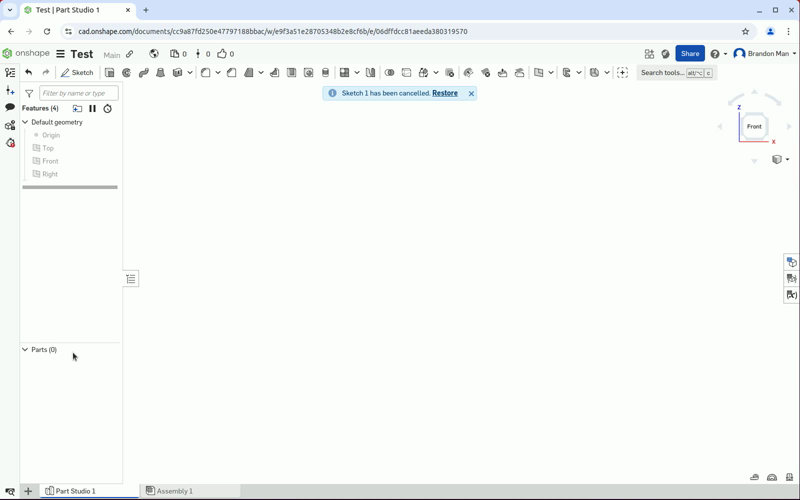
key(shift+s)
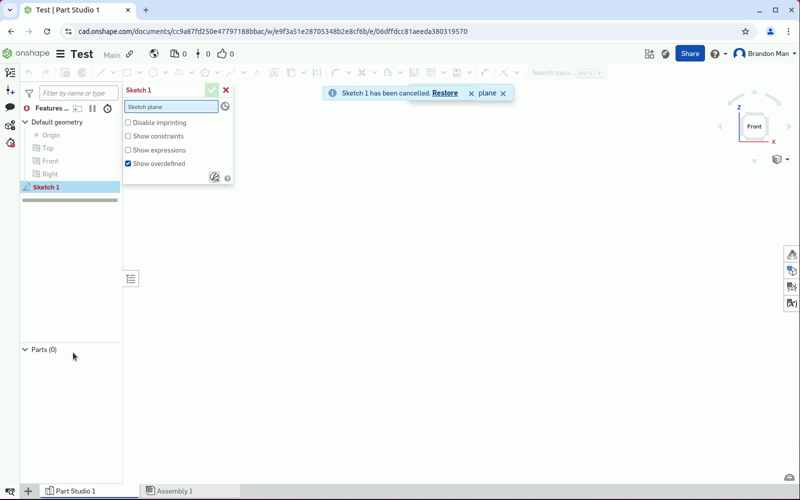
mouse_move(73, 163)
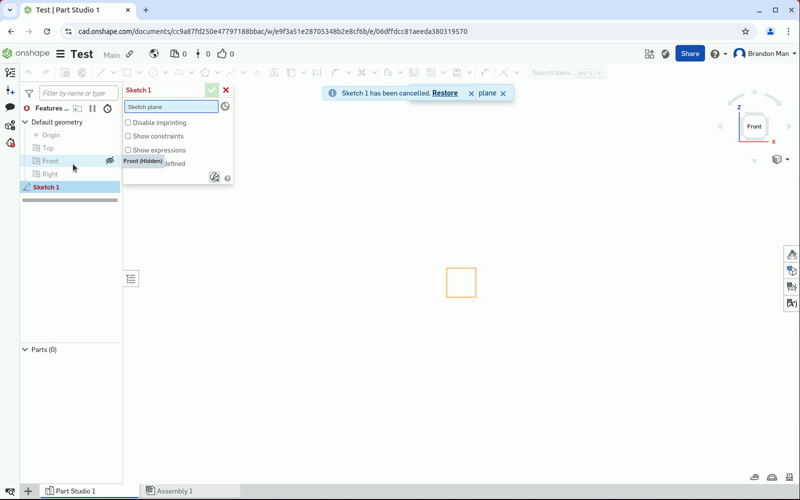
click(73, 163)
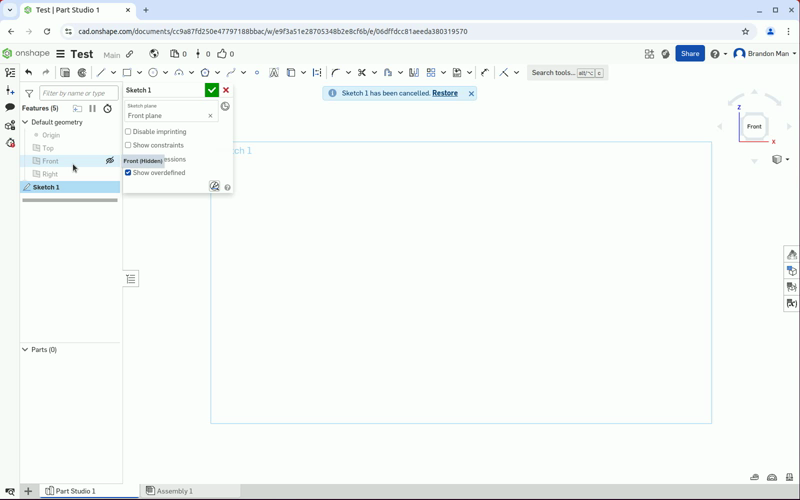
mouse_move(73, 352)
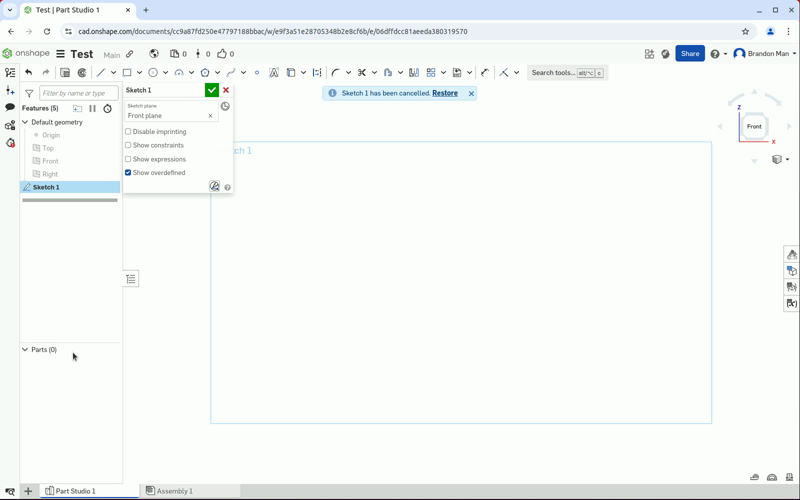
key(y)
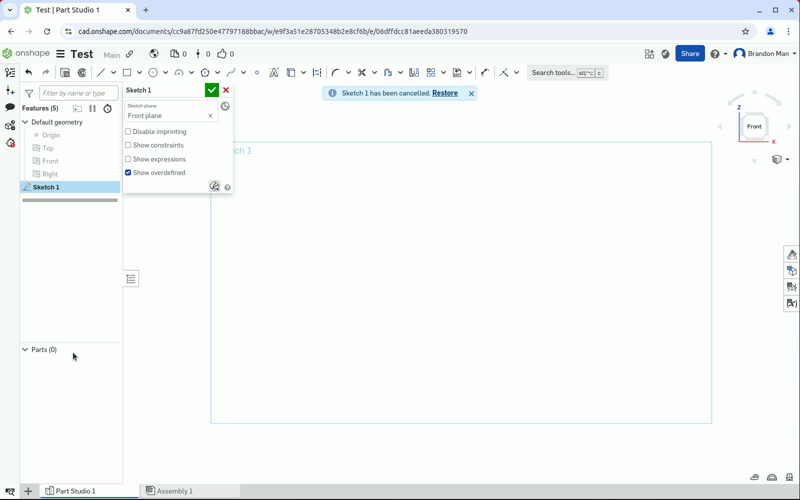
key(l)
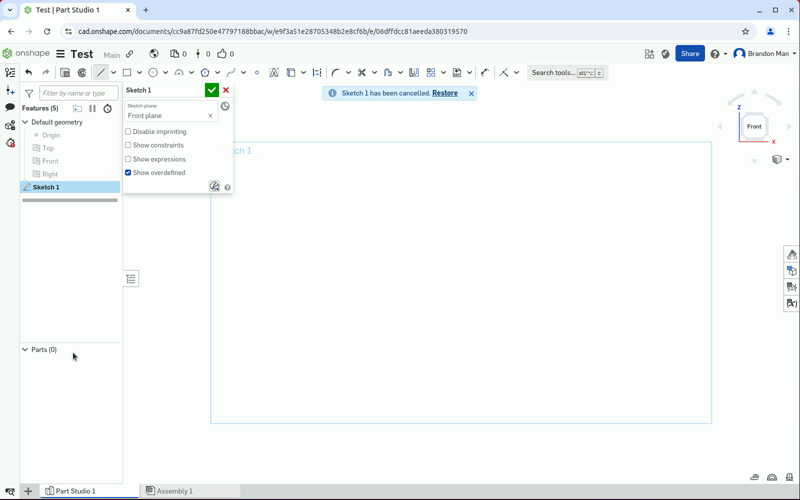
key_down(shift)
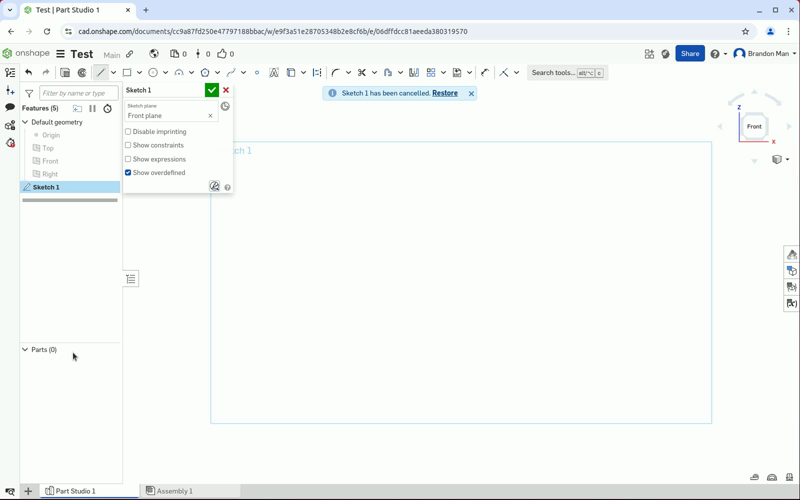
mouse_move(460, 282)
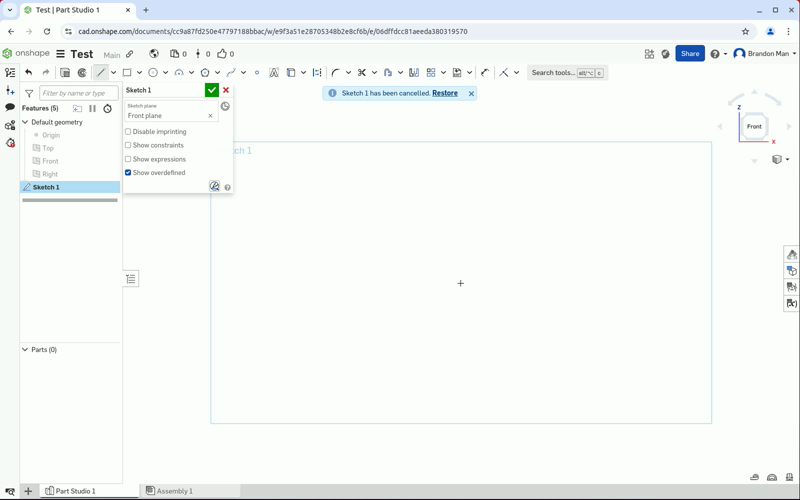
click(460, 282)
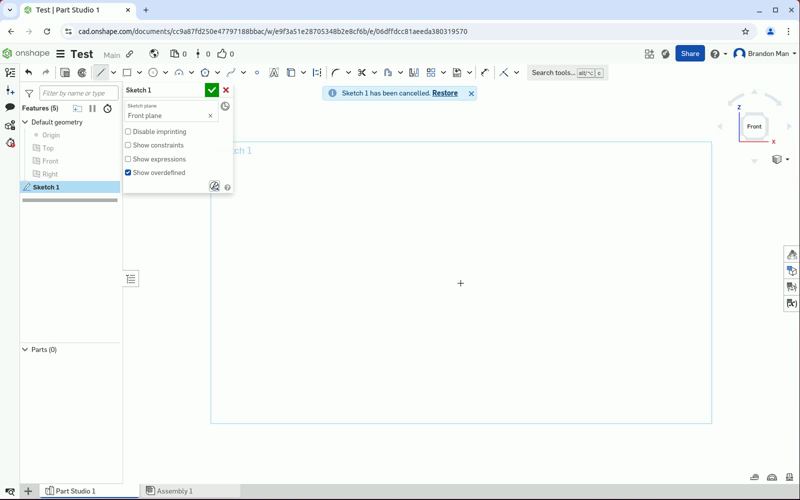
key_up(shift)
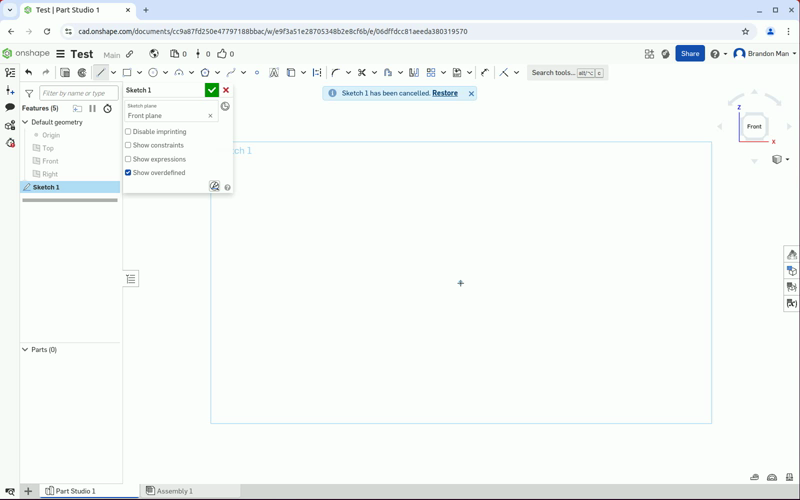
key_down(shift)
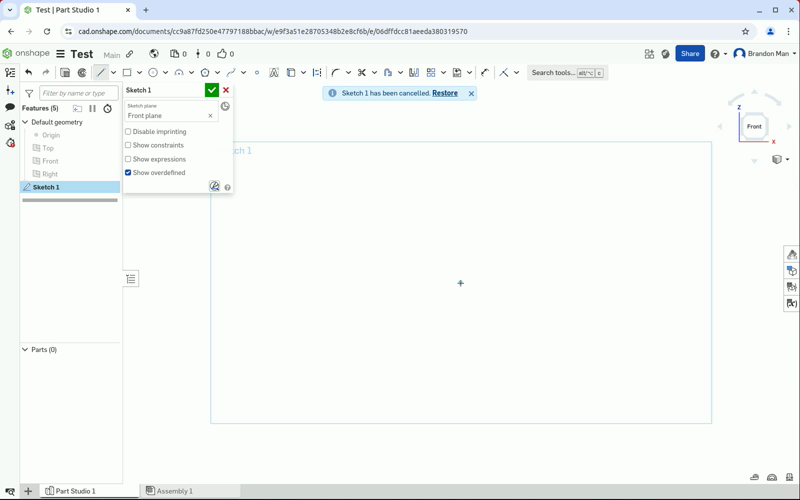
mouse_move(574, 282)
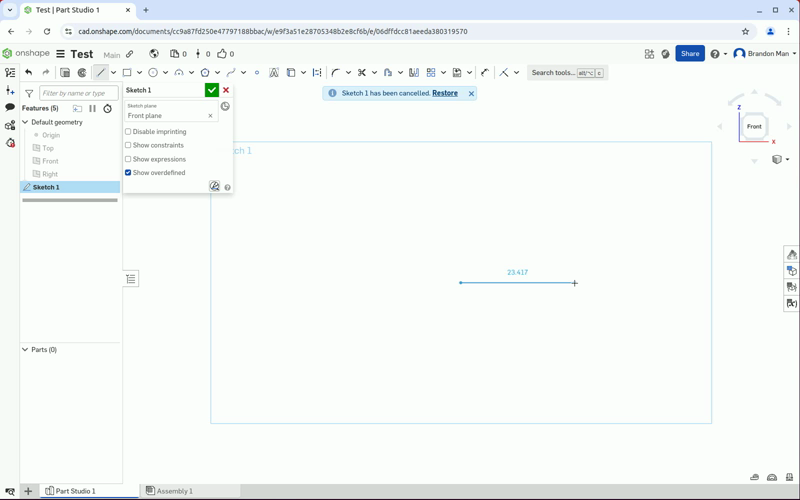
click(574, 282)
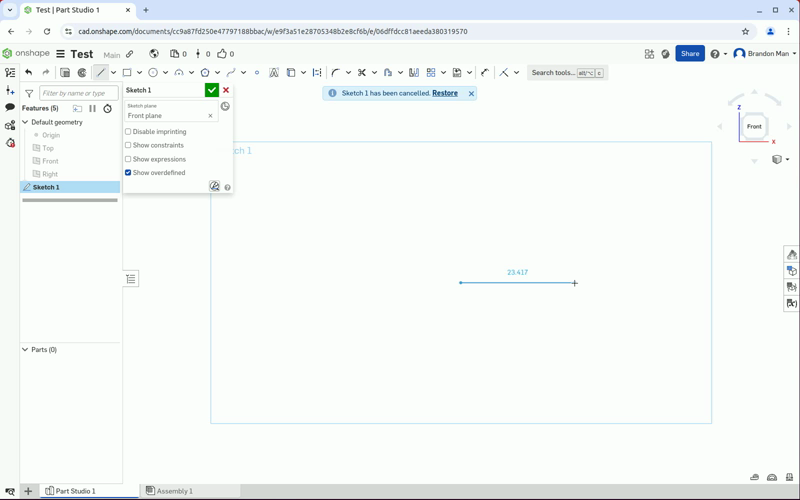
key_up(shift)
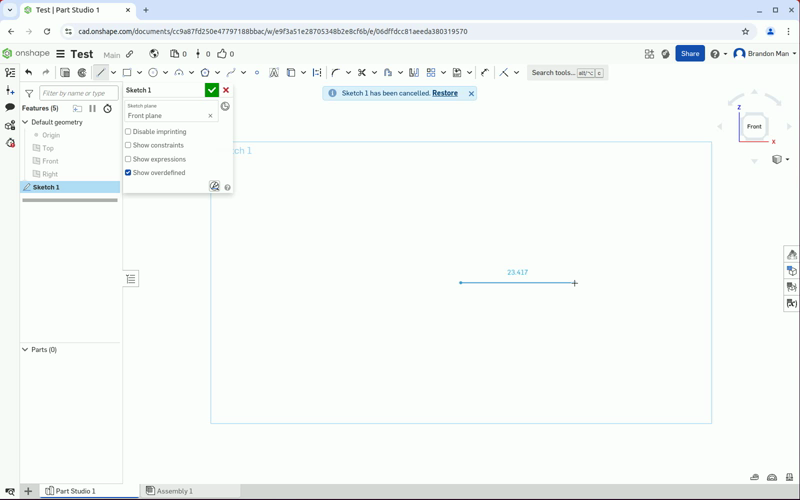
key_down(shift)
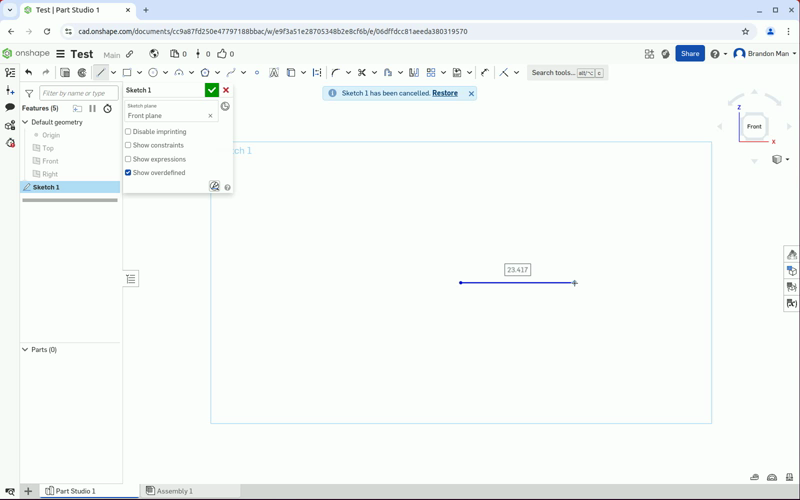
mouse_move(574, 217)
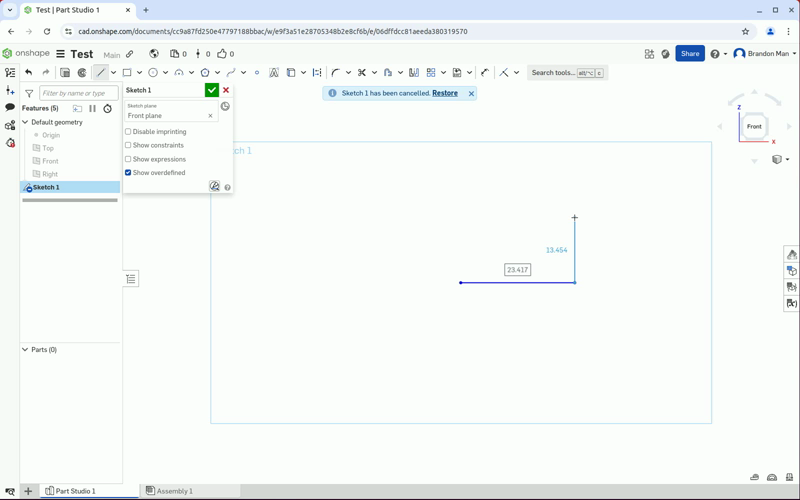
click(574, 217)
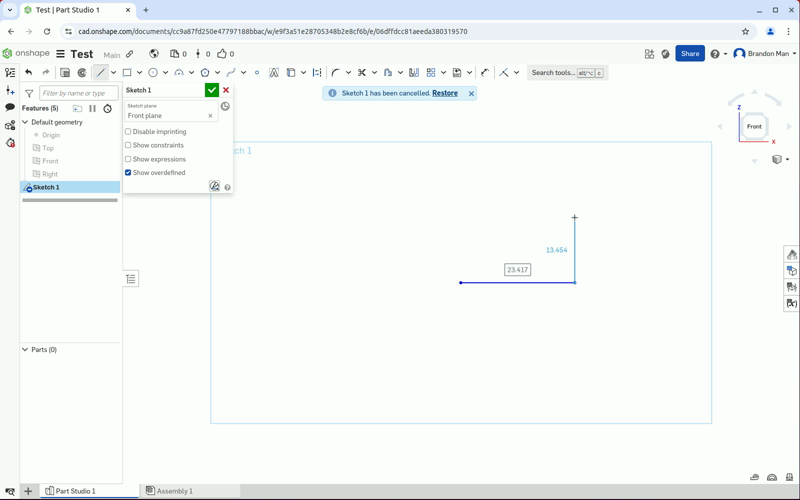
key_up(shift)
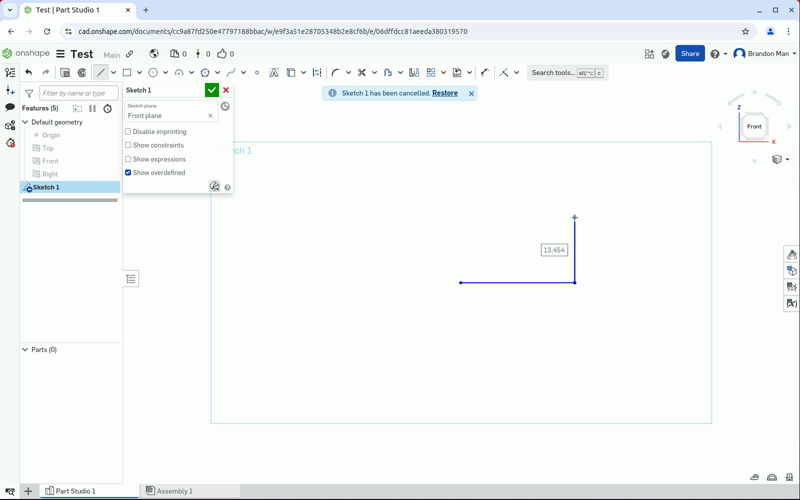
key_down(shift)
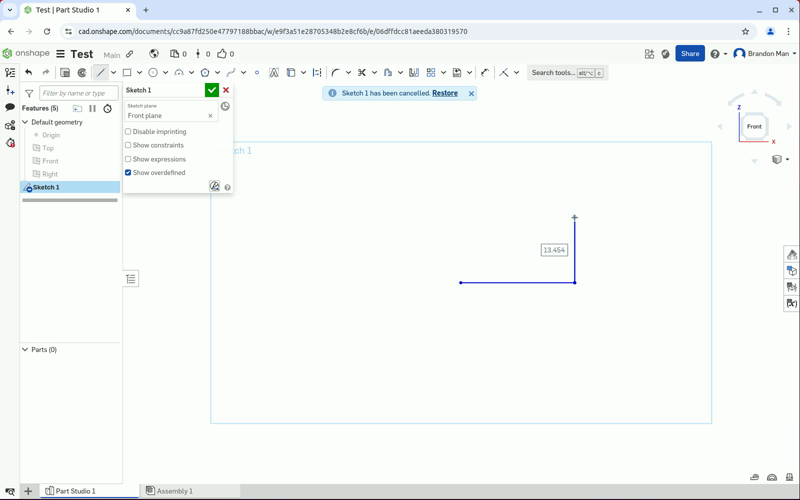
mouse_move(460, 217)
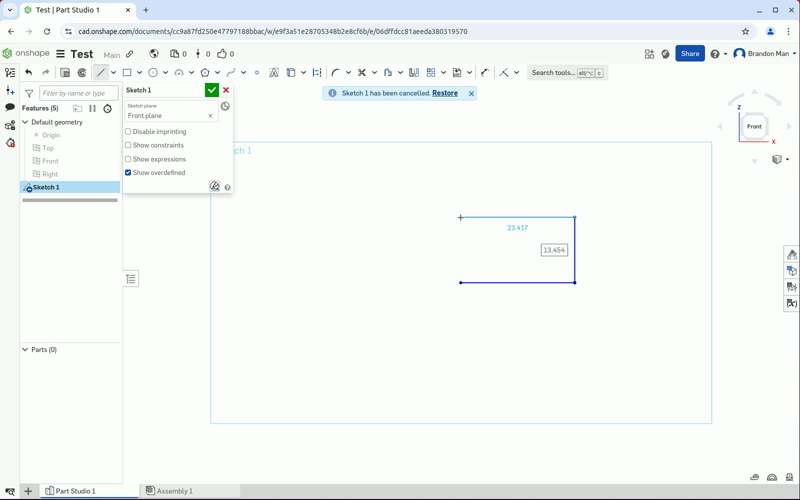
click(460, 217)
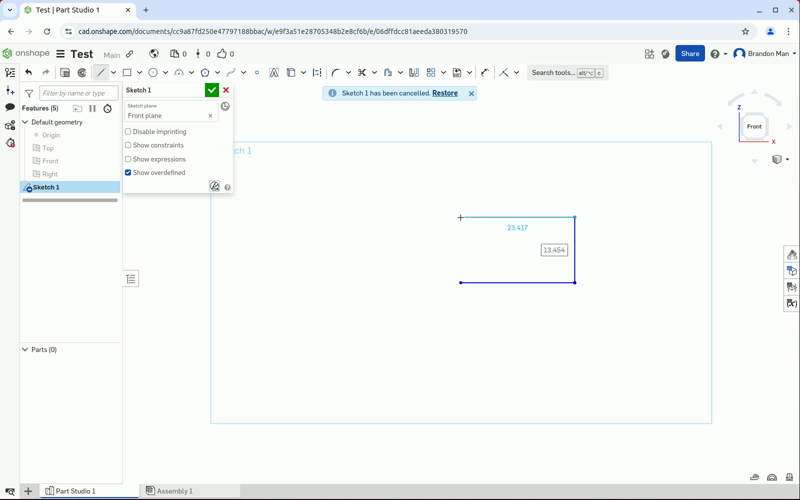
key_up(shift)
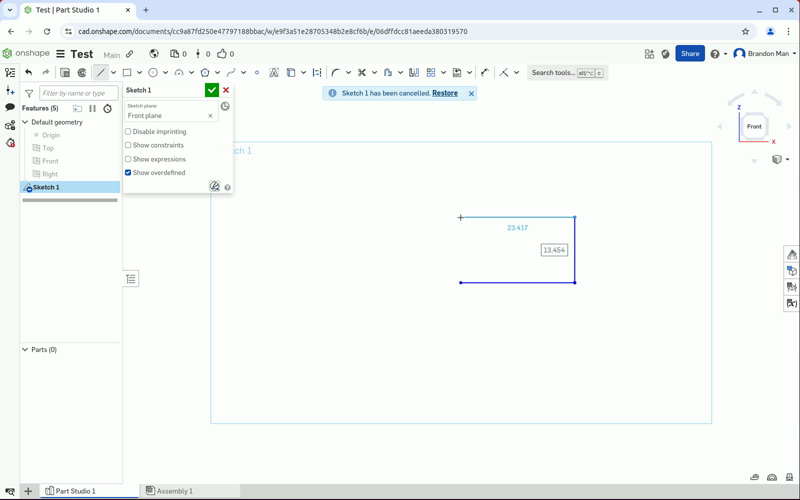
key_down(shift)
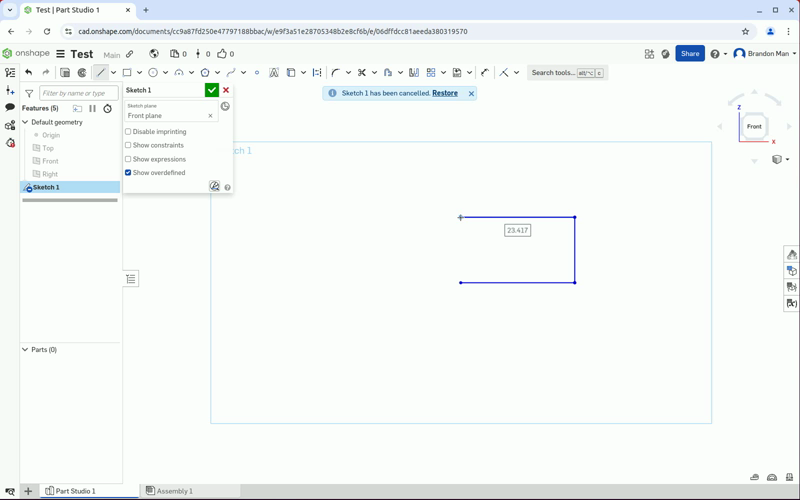
mouse_move(460, 282)
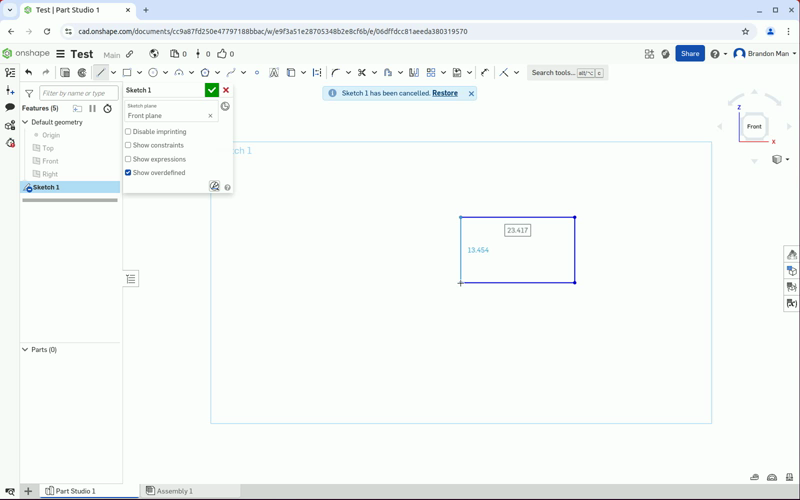
key_up(shift)
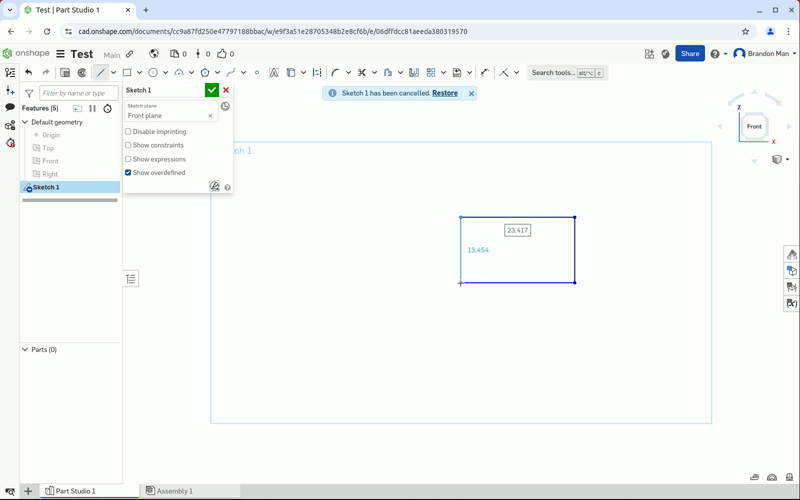
click(460, 282)
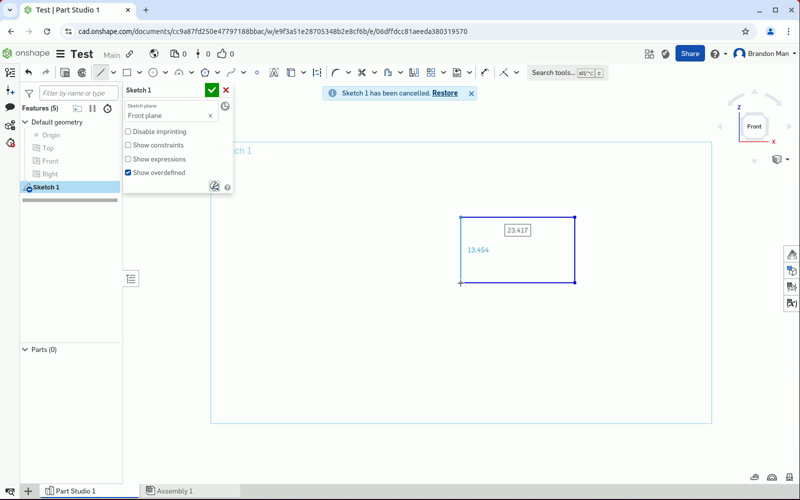
key(esc)
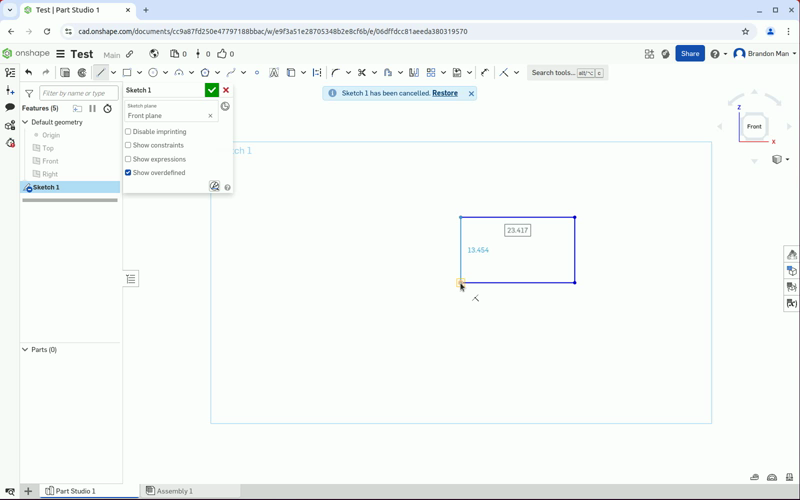
mouse_move(543, 233)
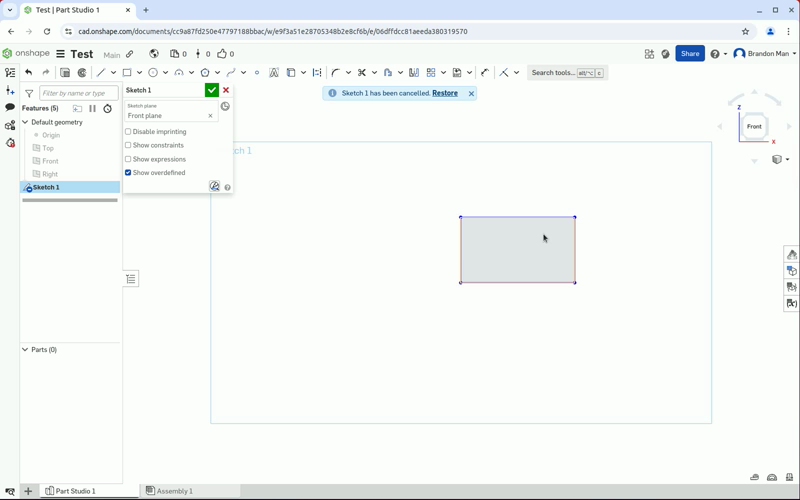
click(543, 233)
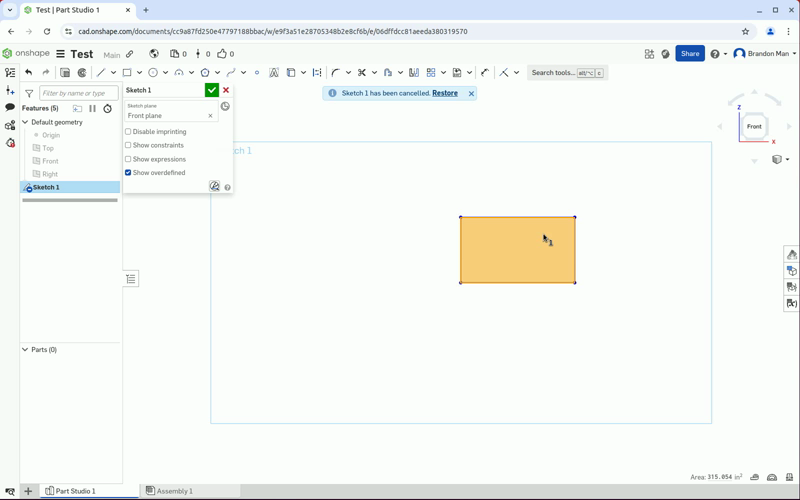
mouse_move(73, 352)
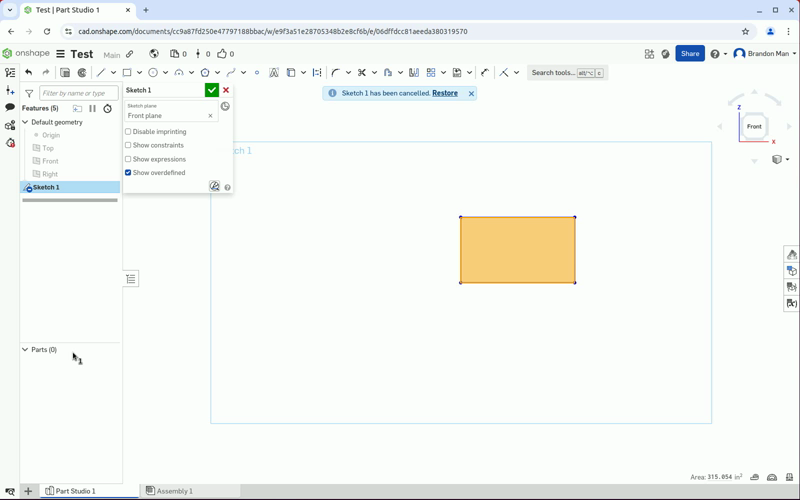
key(shift+y)
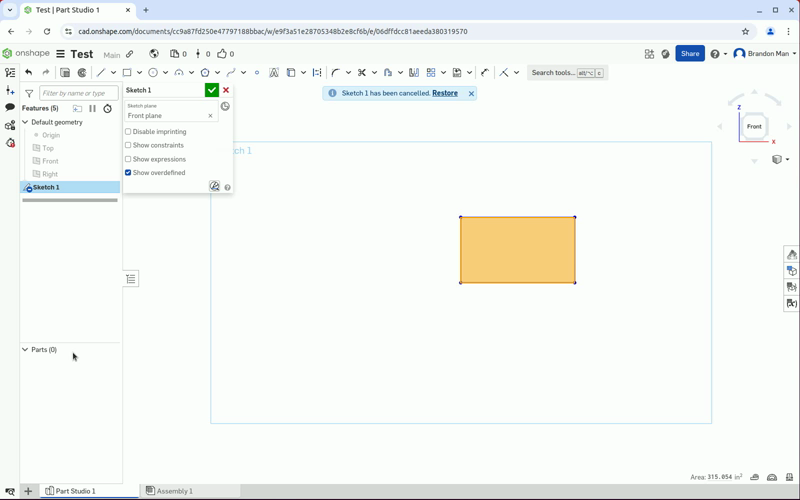
key(shift+e)
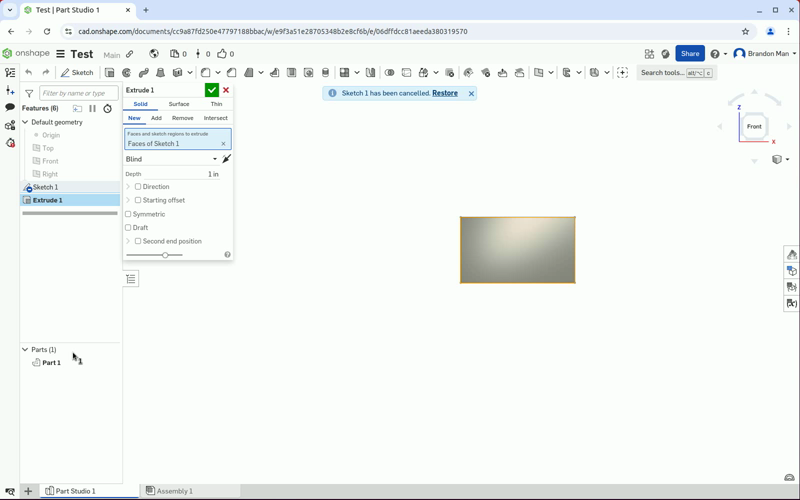
mouse_move(143, 106)
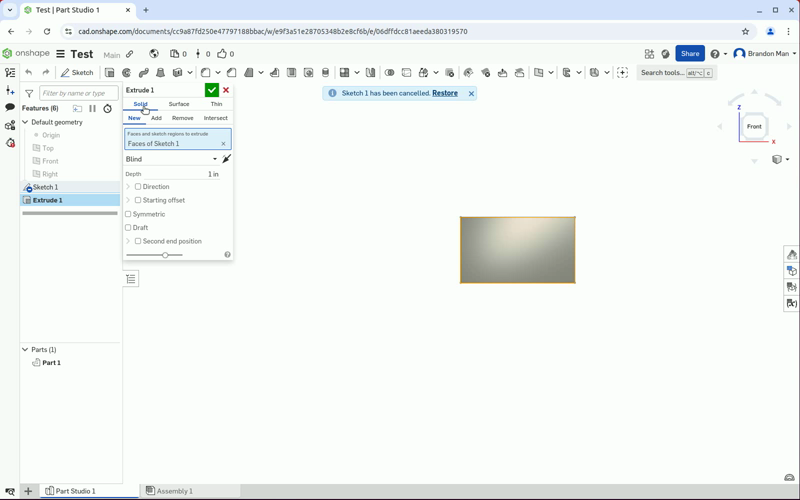
click(143, 106)
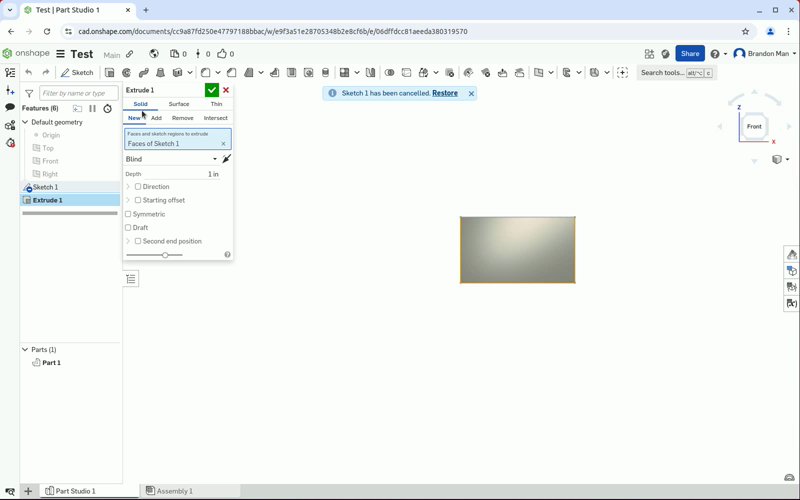
mouse_move(137, 120)
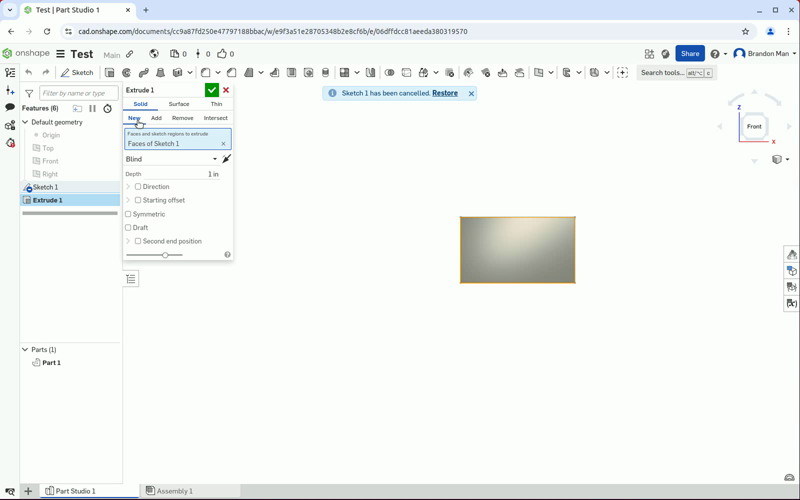
click(137, 120)
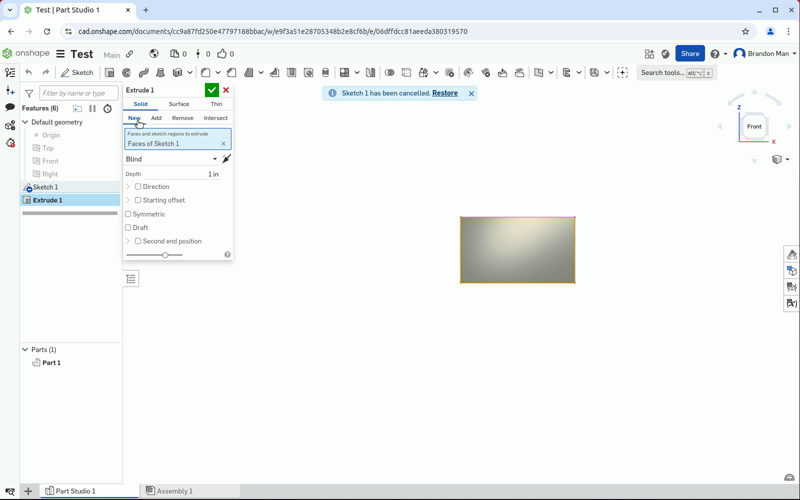
key(tab, 4)
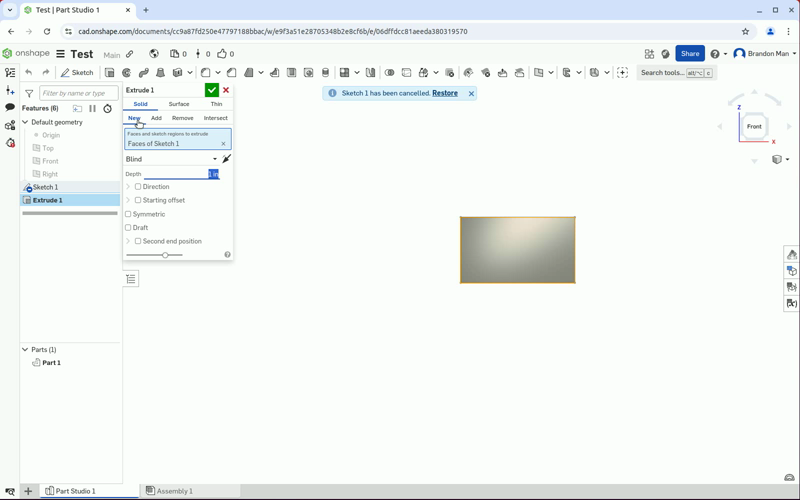
text(7.703)
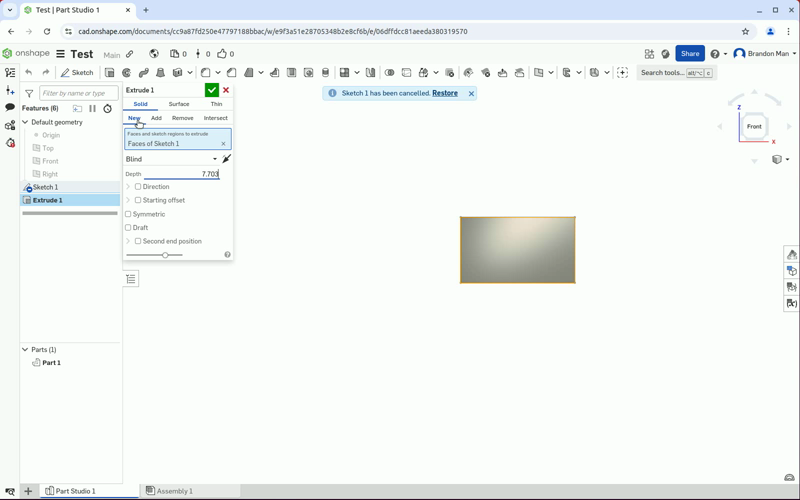
key(enter)
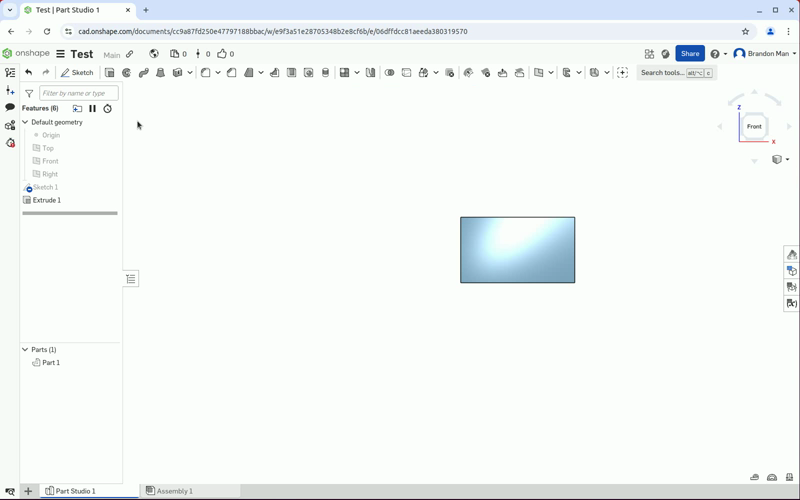
key(shift+h)
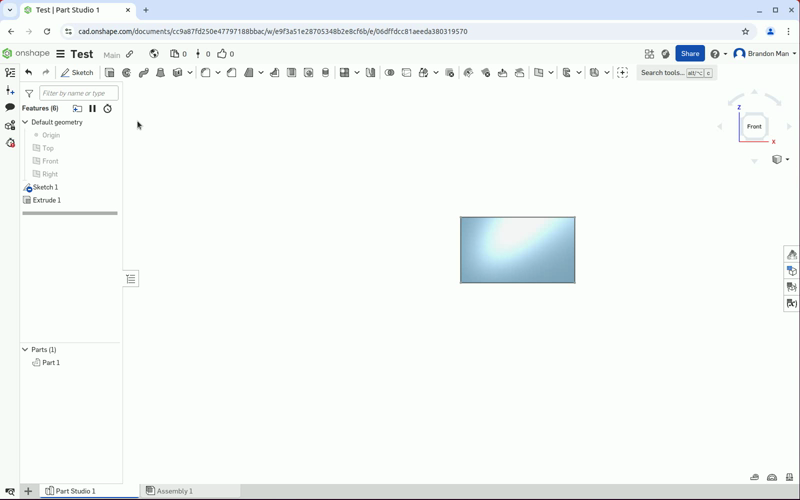
key(shift+h)
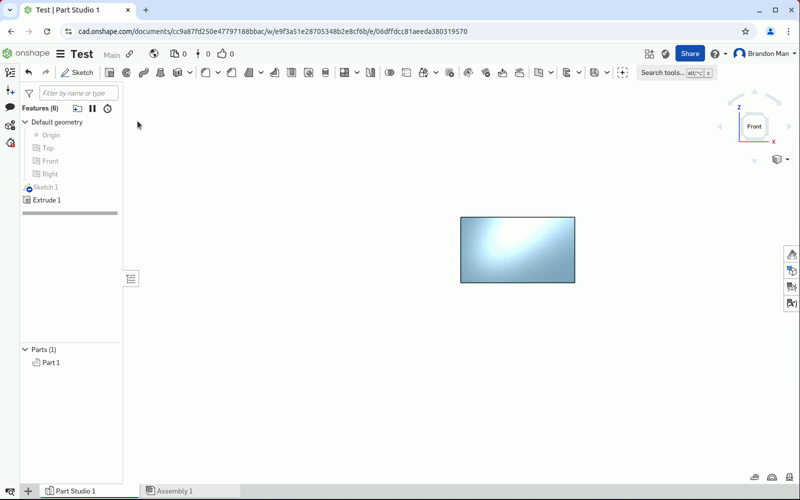
mouse_move(73, 189)
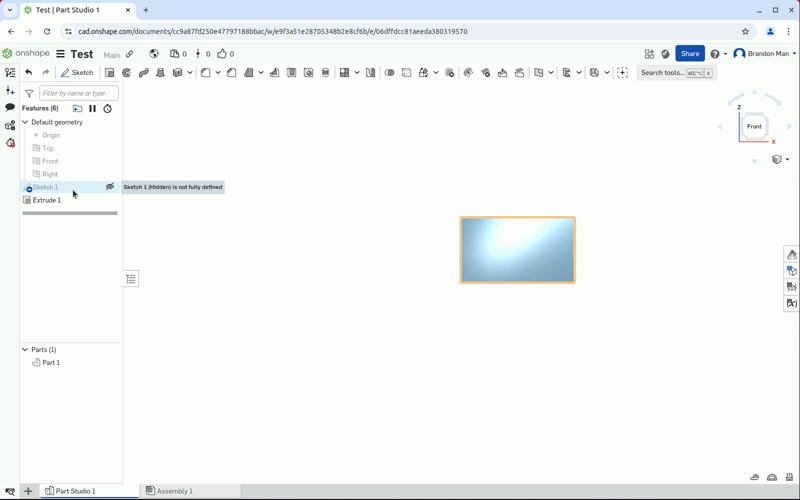
click(73, 189)
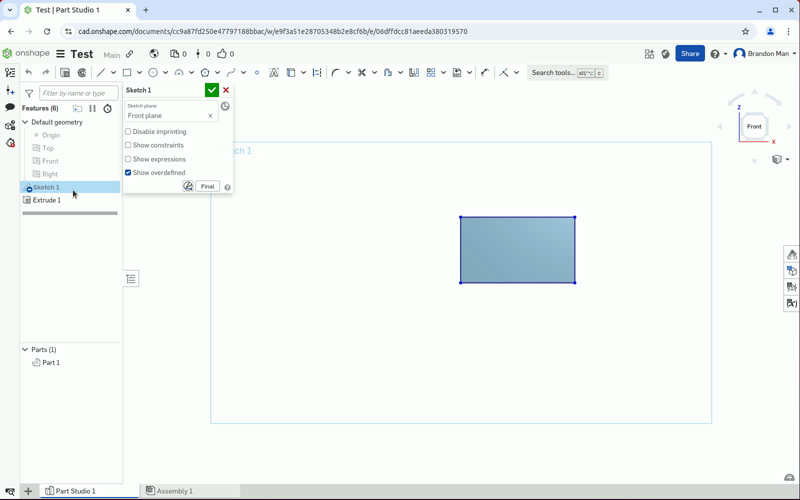
mouse_move(229, 92)
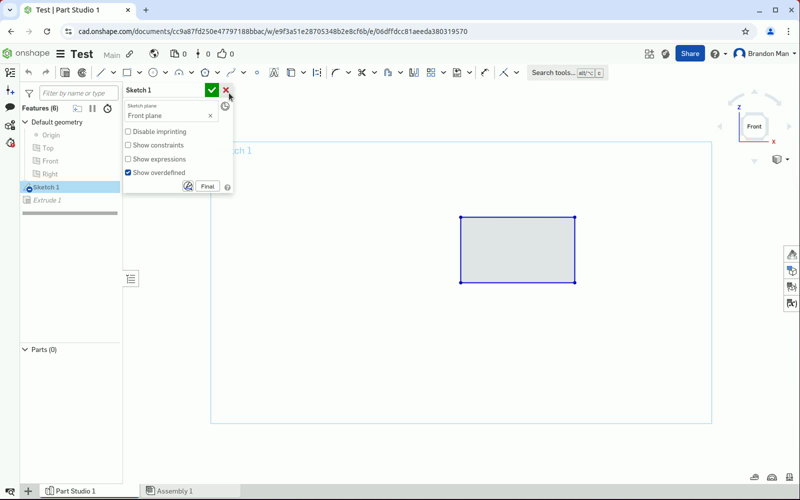
click(229, 92)
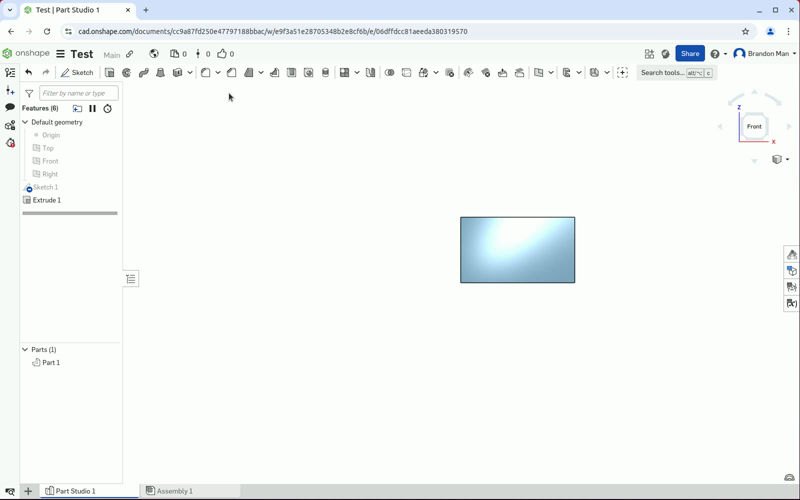
mouse_move(541, 75)
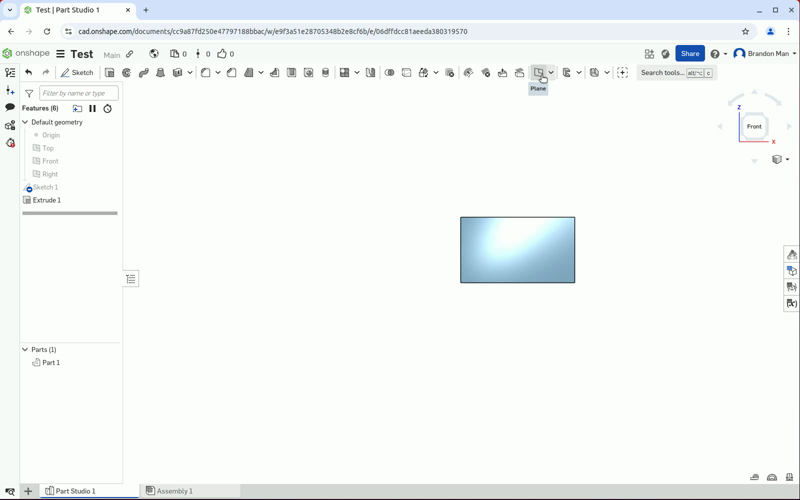
click(541, 75)
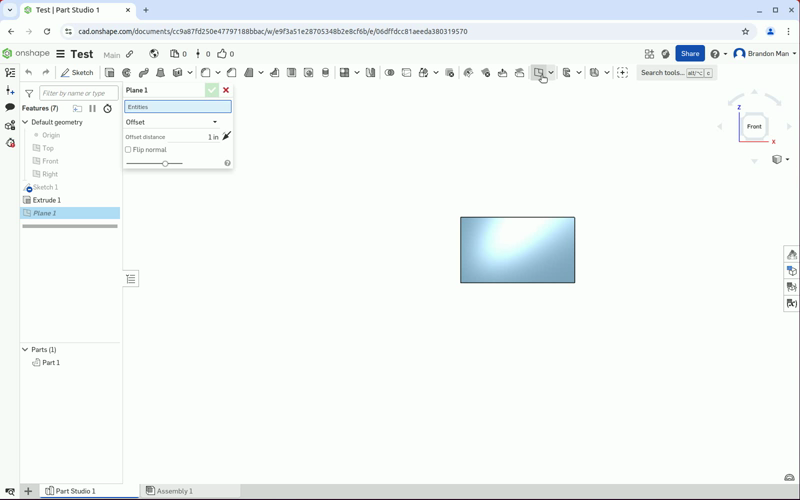
mouse_move(73, 163)
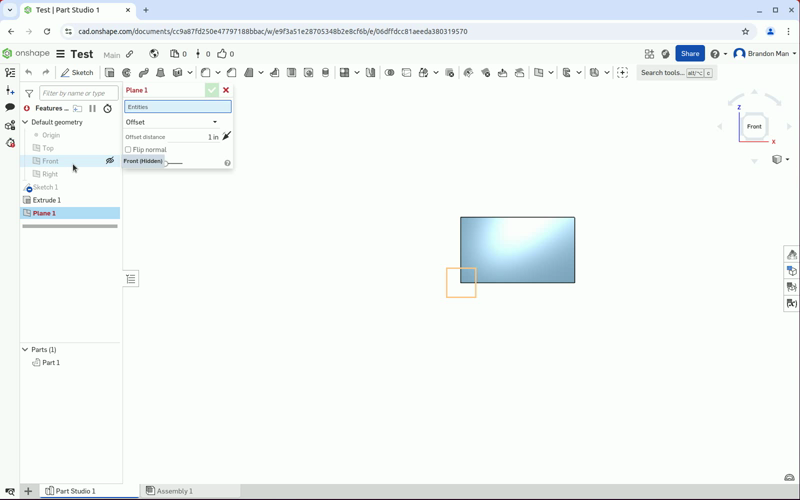
click(73, 163)
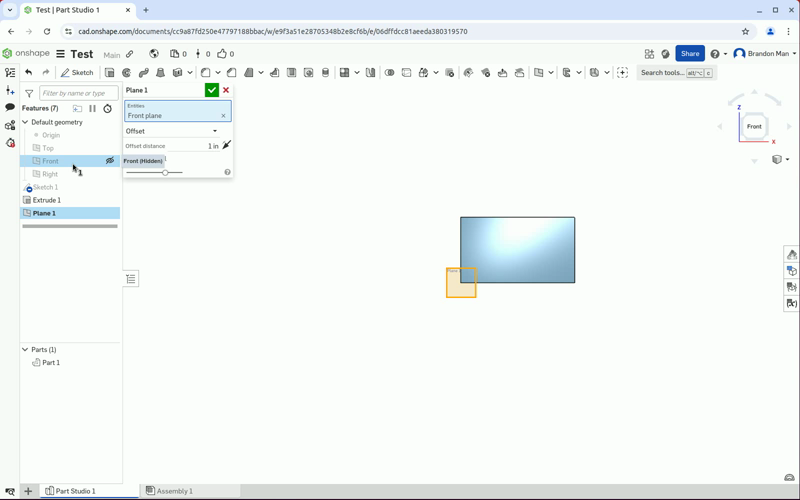
key(tab, 2)
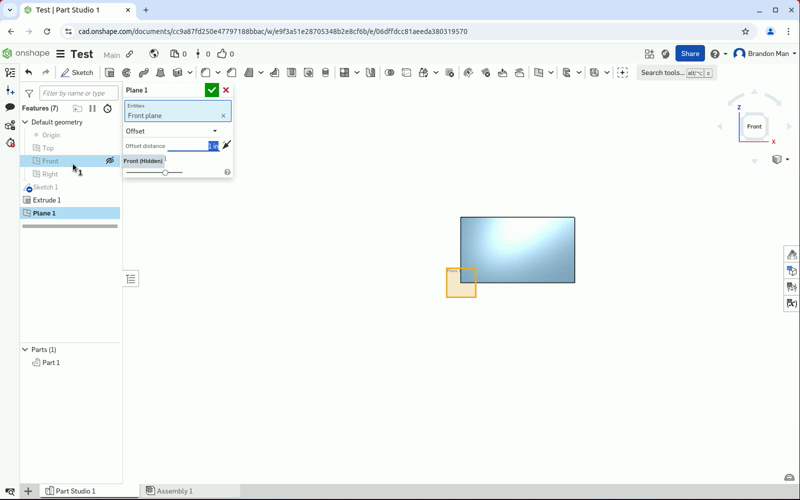
text(7.703)
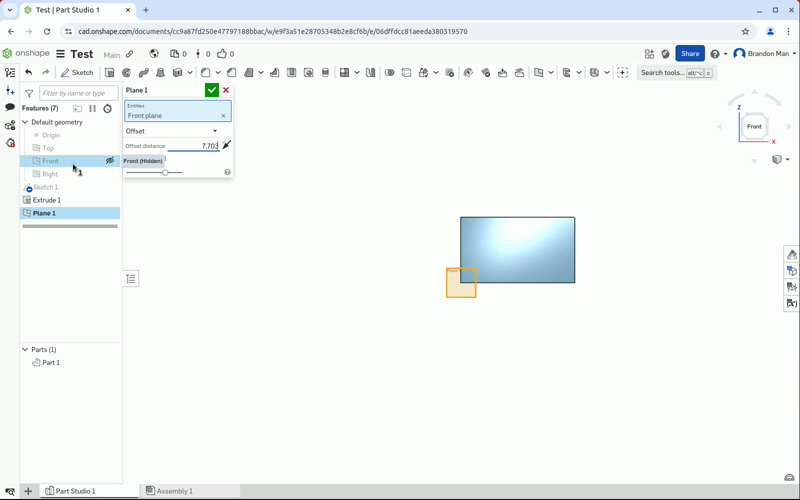
key(enter, 2)
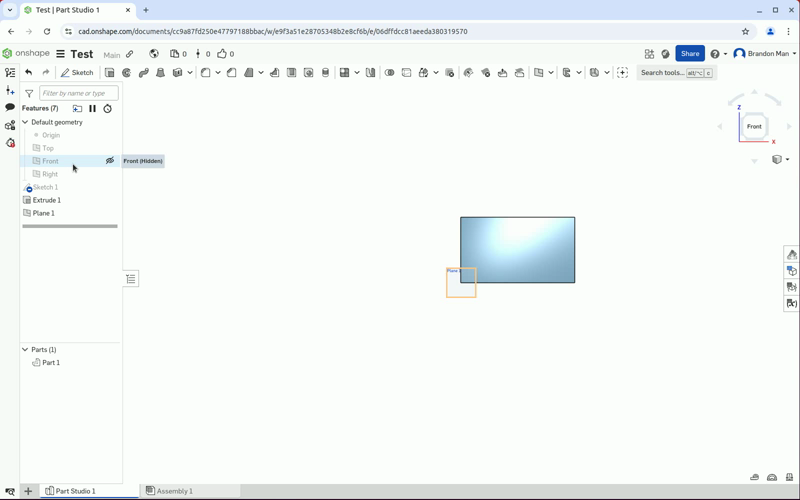
key(shift+s)
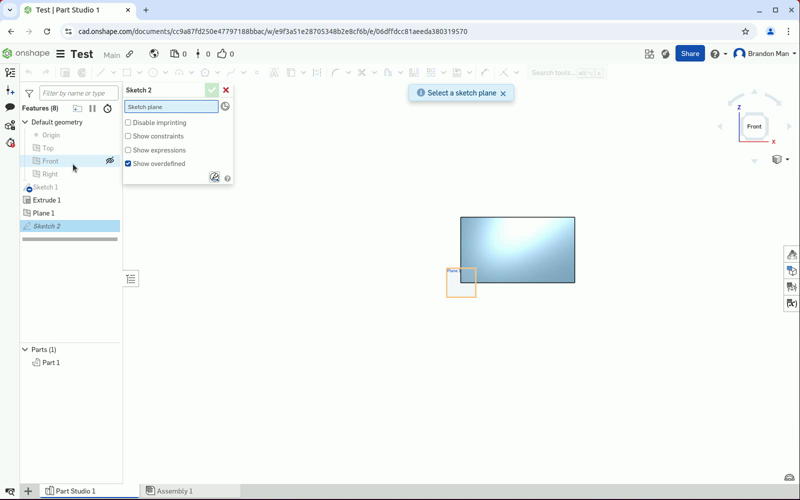
mouse_move(73, 215)
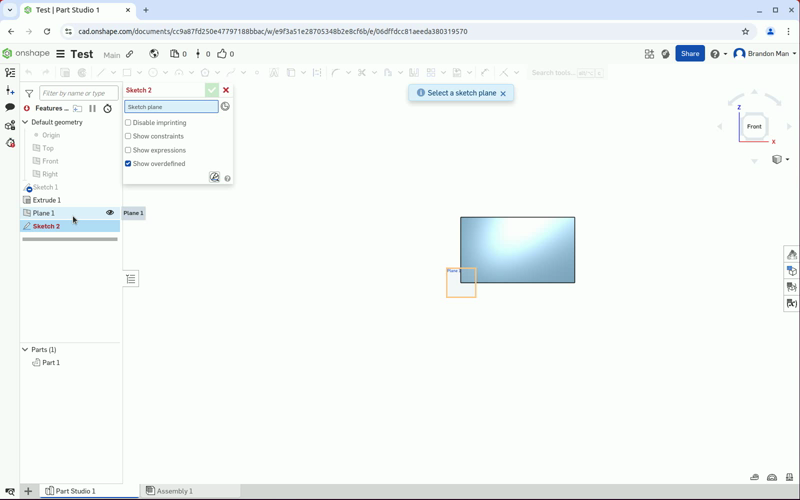
click(73, 215)
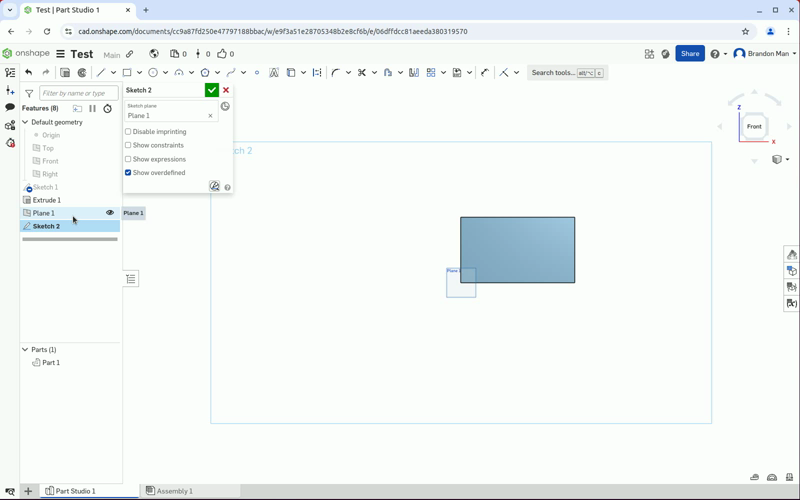
mouse_move(73, 352)
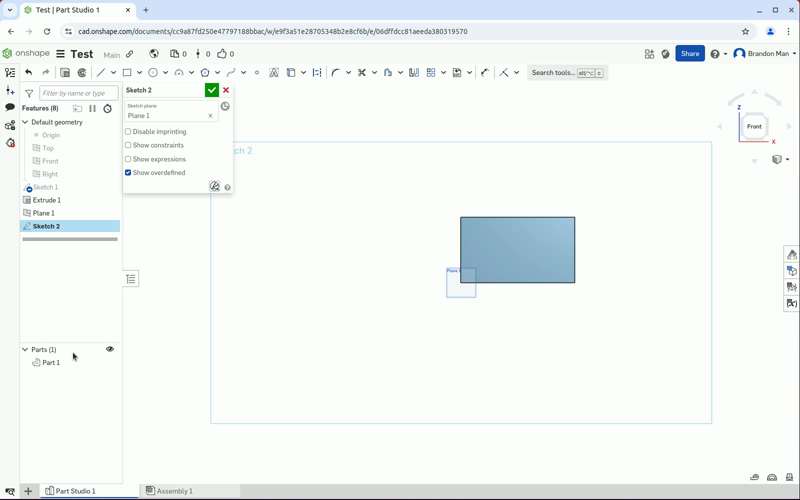
key(y)
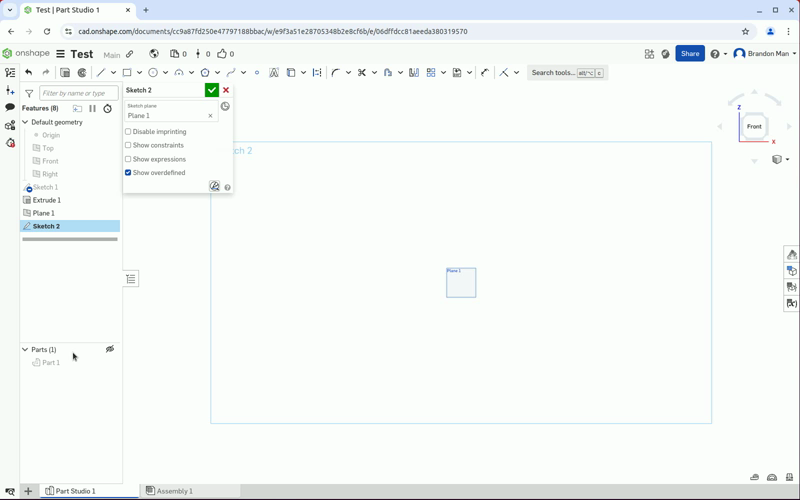
key(l)
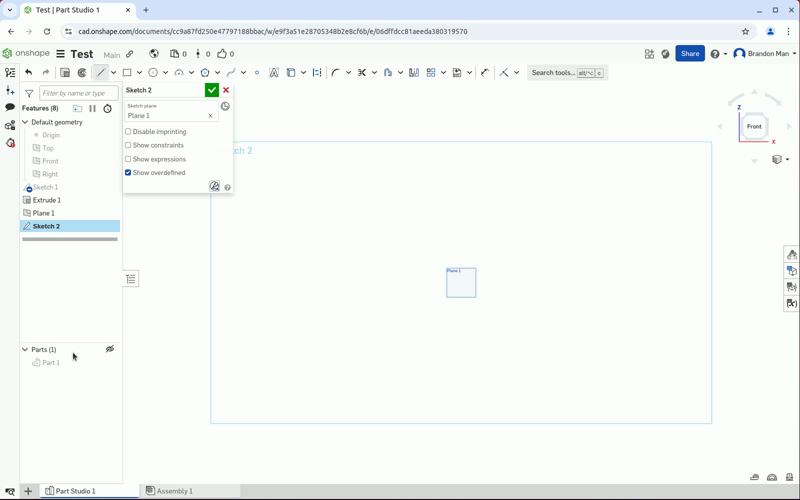
key_down(shift)
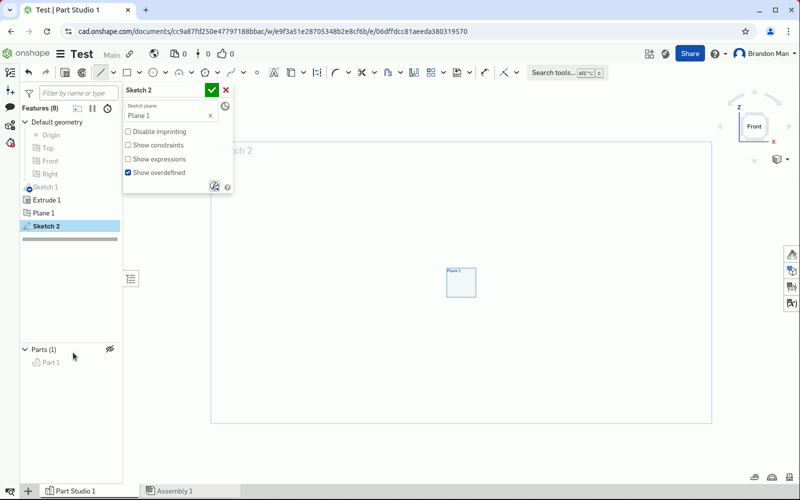
mouse_move(460, 264)
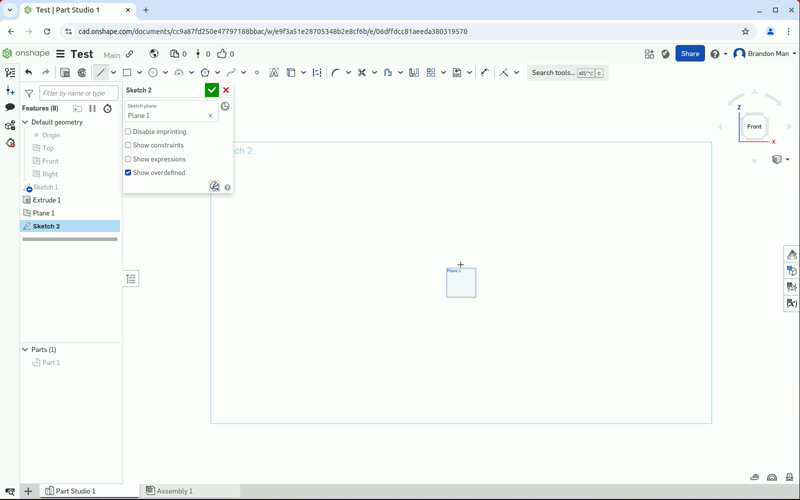
click(460, 264)
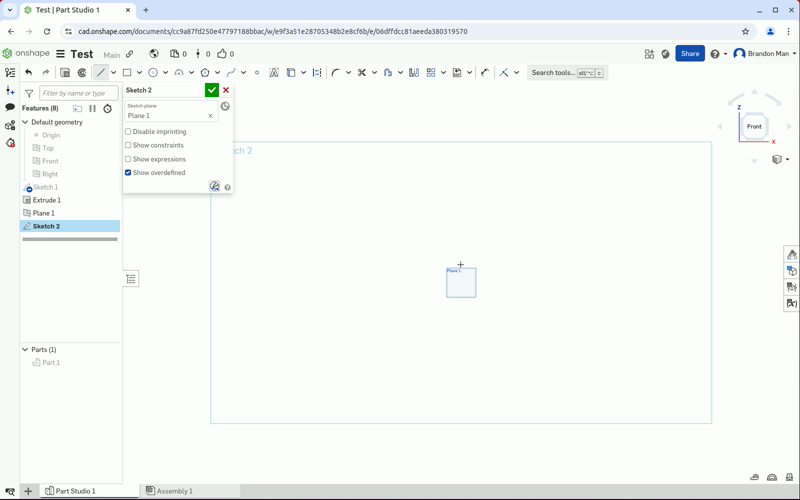
key_up(shift)
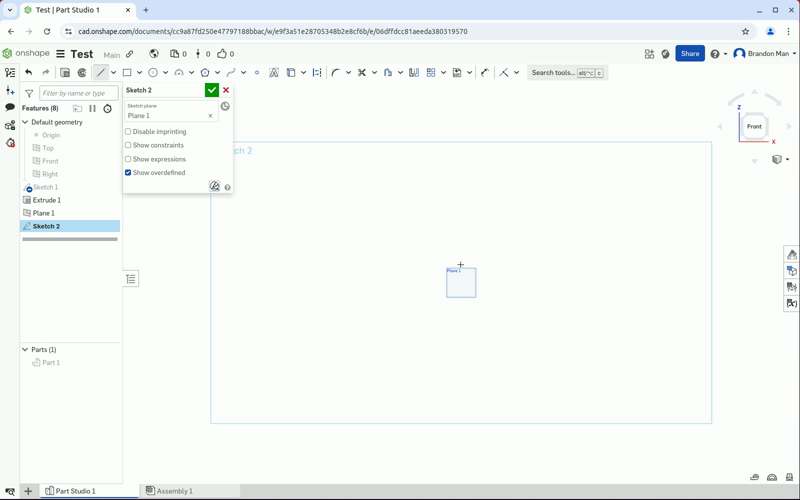
key_down(shift)
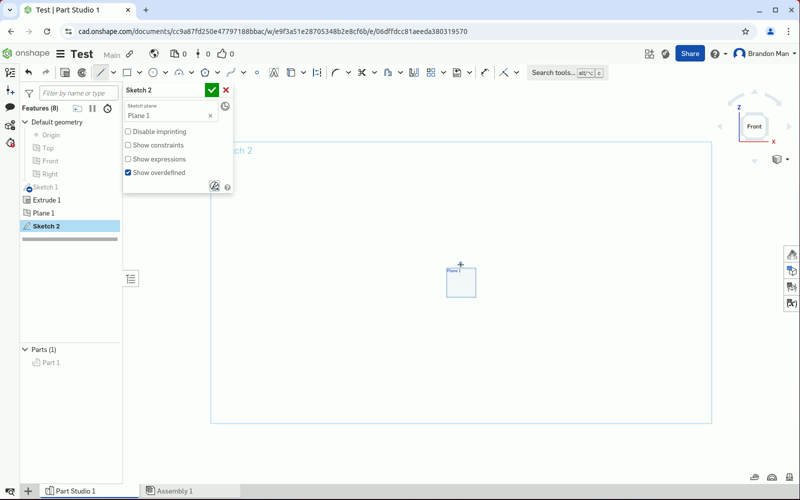
mouse_move(490, 264)
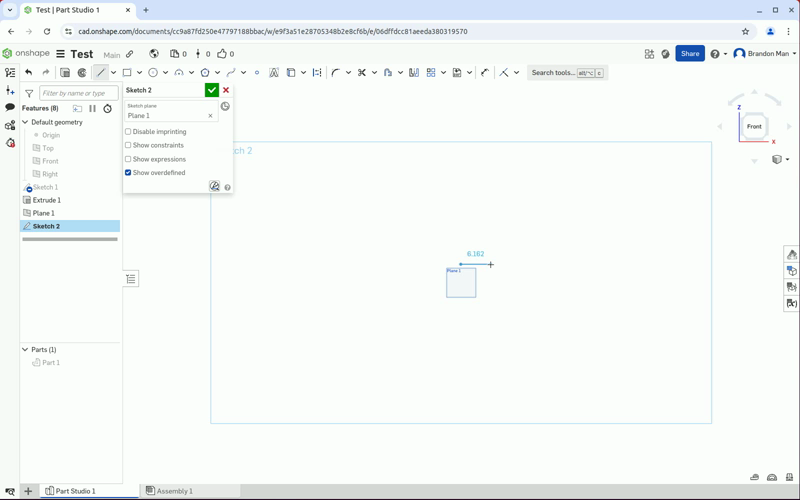
mouse_move(498, 264)
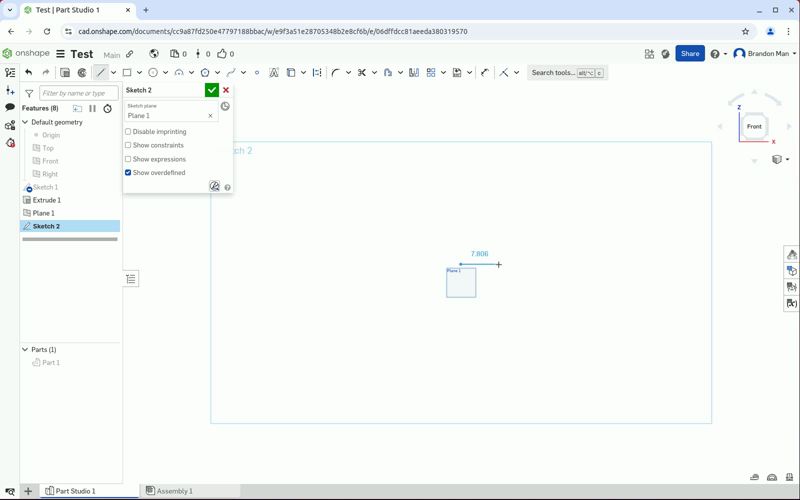
click(498, 264)
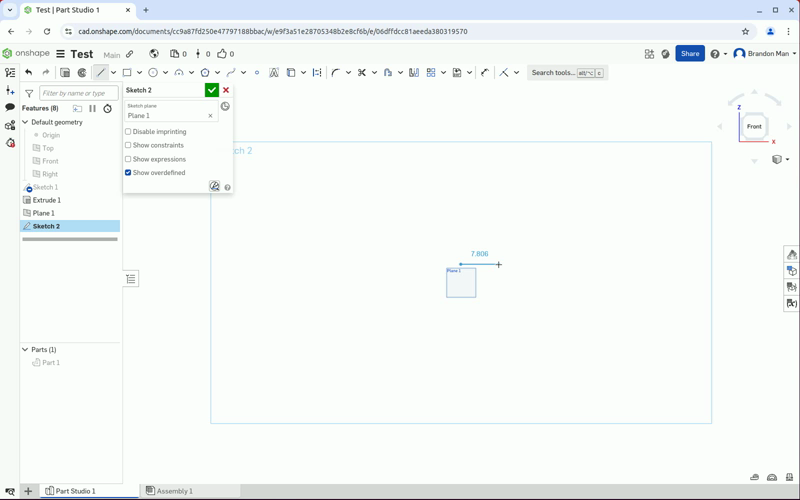
key_up(shift)
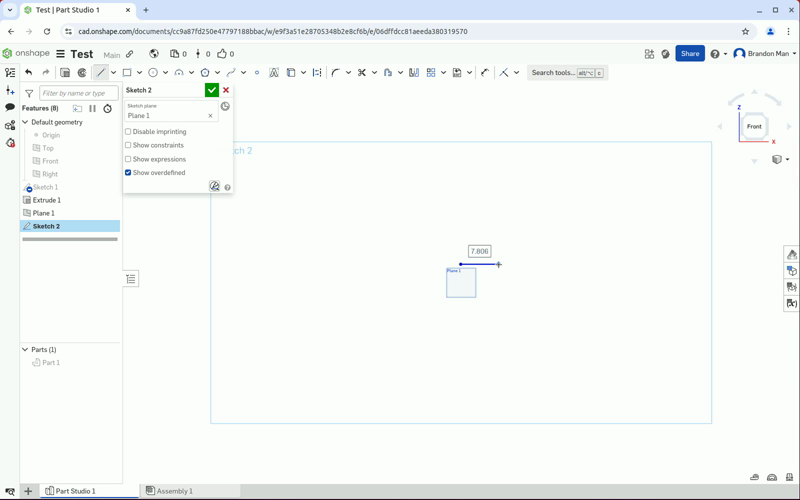
key_down(shift)
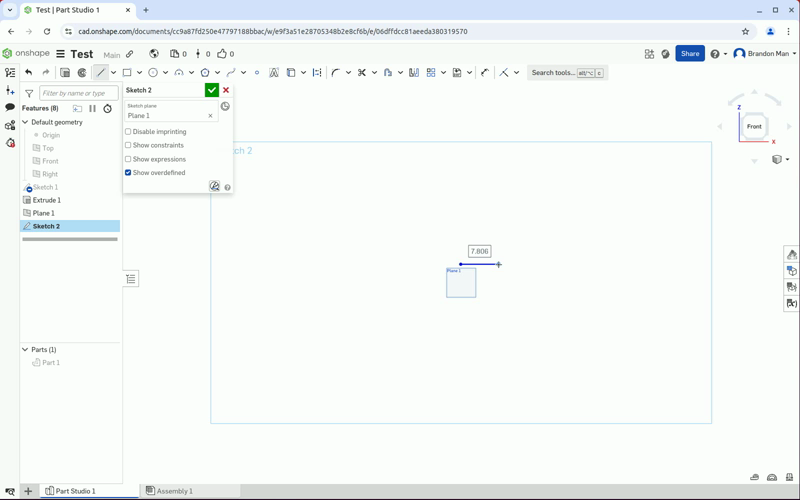
mouse_move(528, 264)
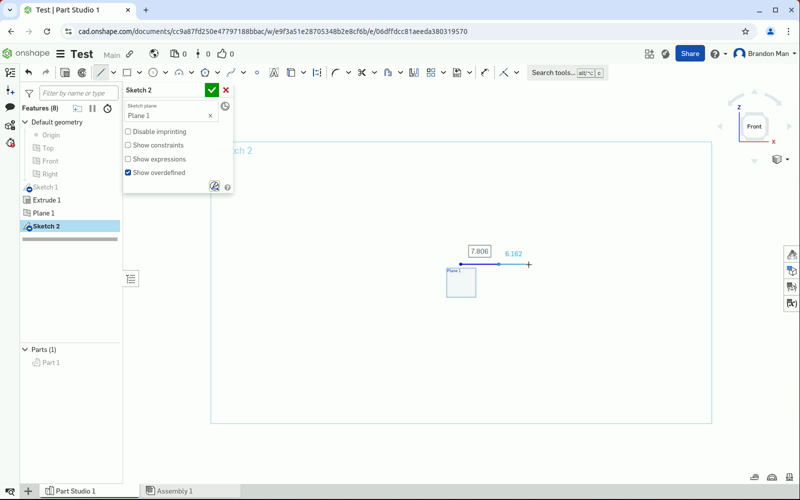
mouse_move(498, 216)
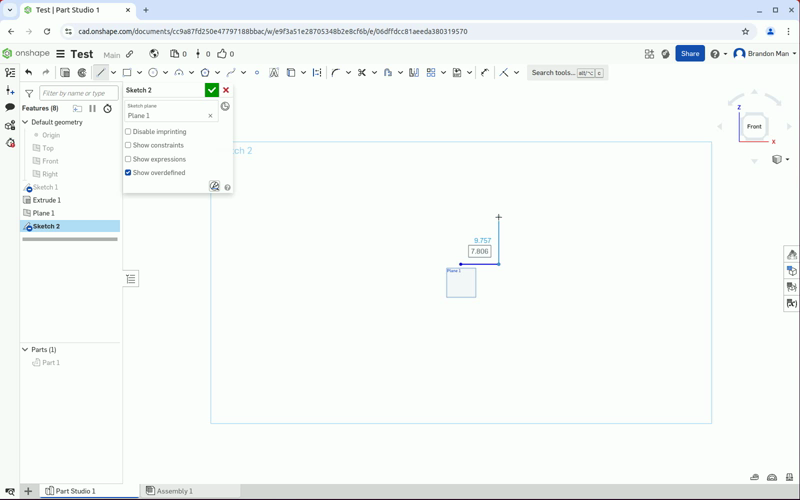
click(498, 216)
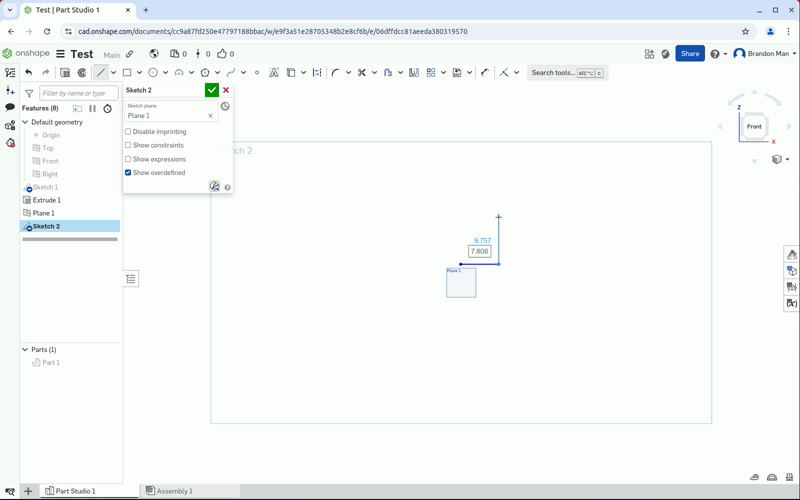
key_up(shift)
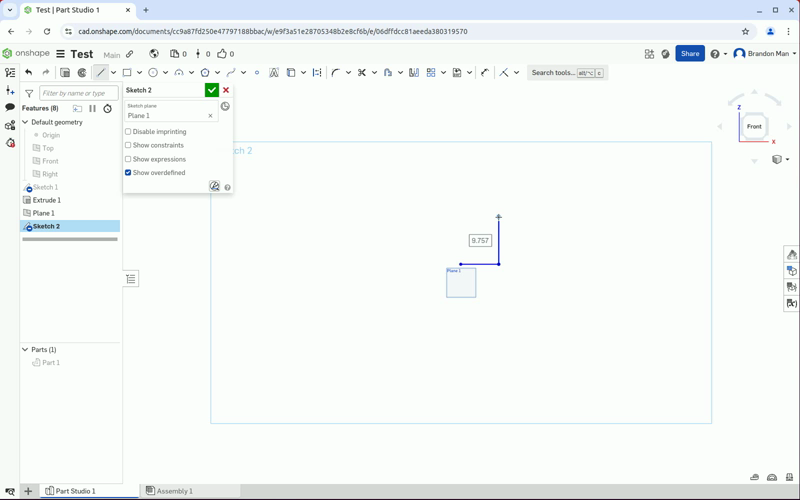
key_down(shift)
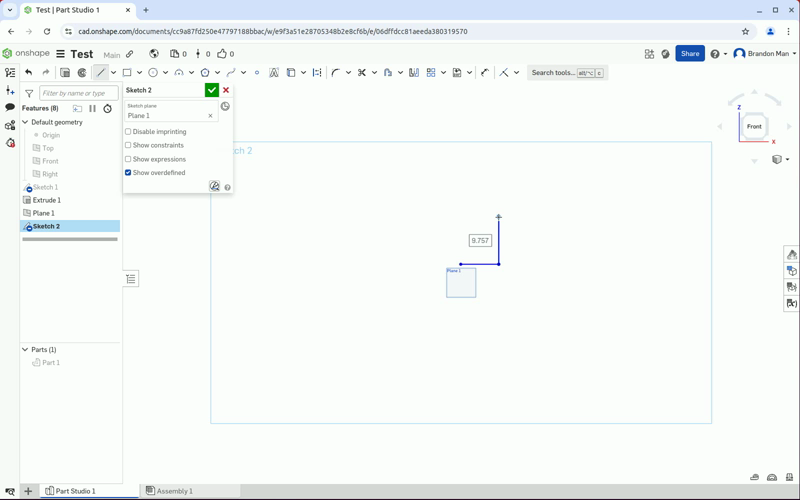
mouse_move(528, 216)
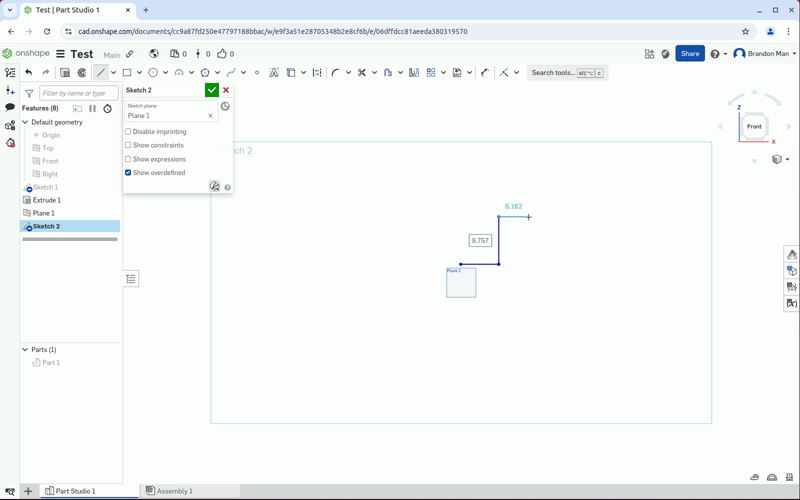
mouse_move(460, 216)
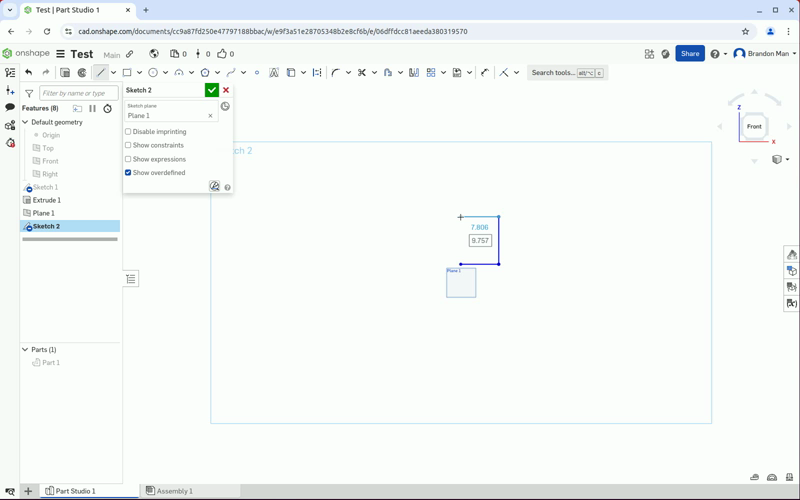
click(460, 216)
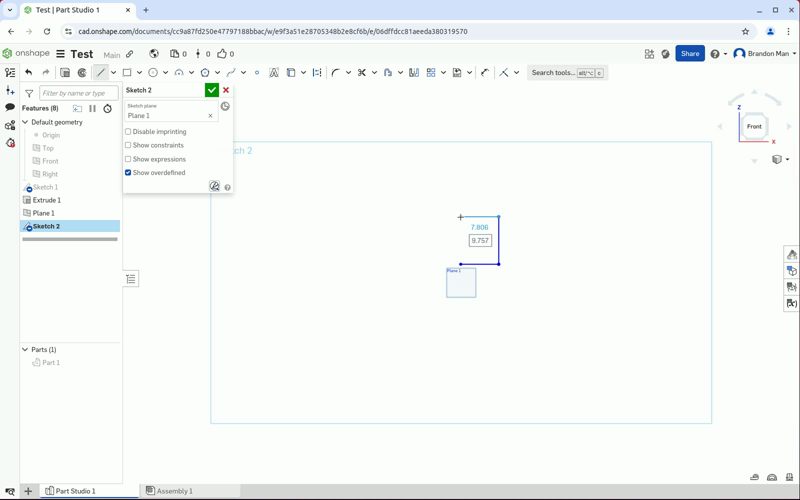
key_up(shift)
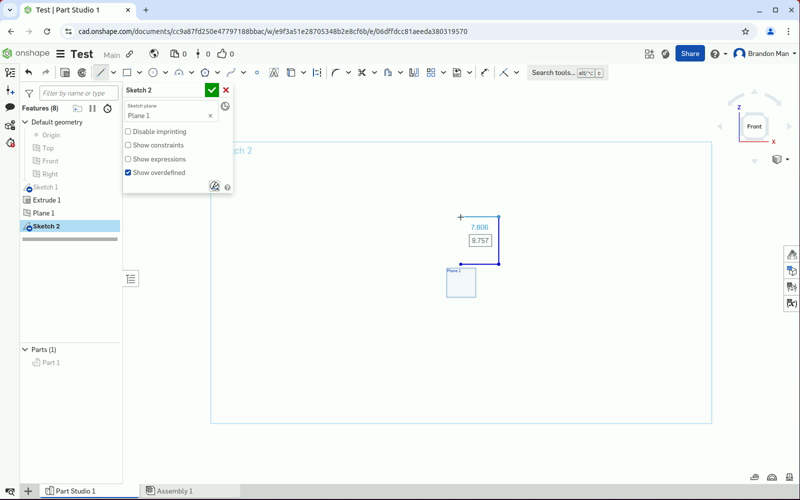
mouse_move(490, 216)
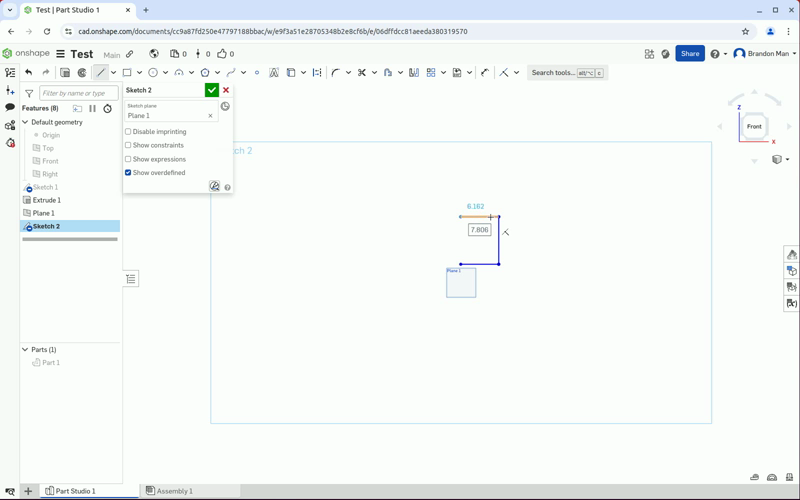
key_down(shift)
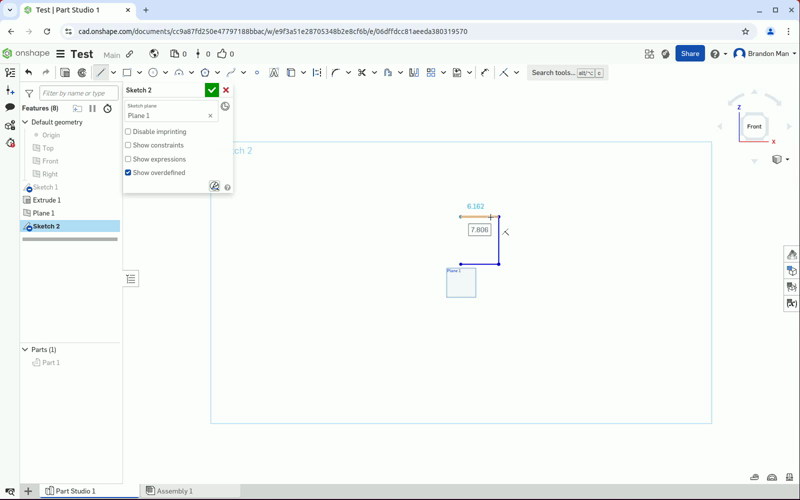
mouse_move(460, 264)
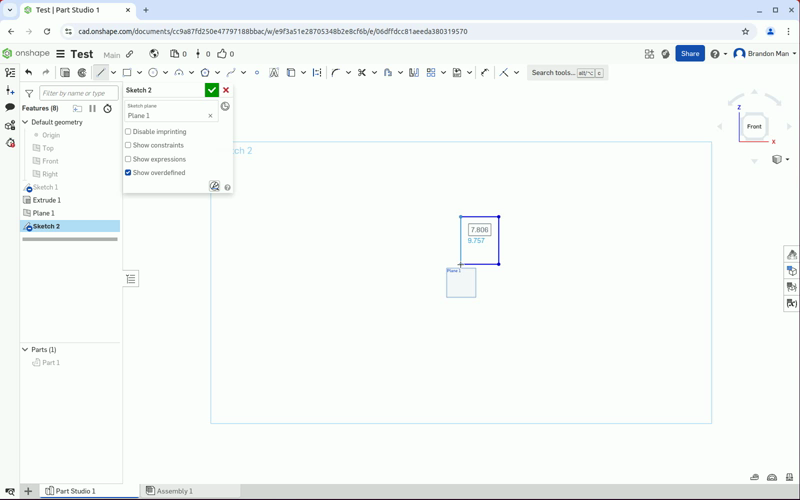
key_up(shift)
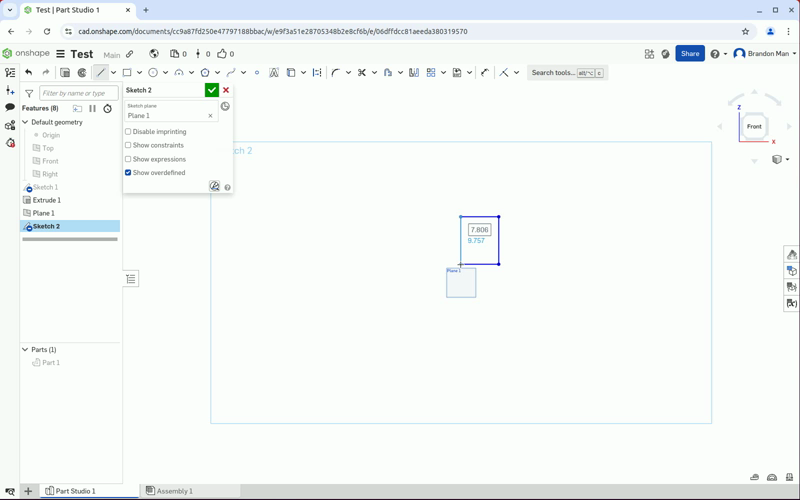
click(460, 264)
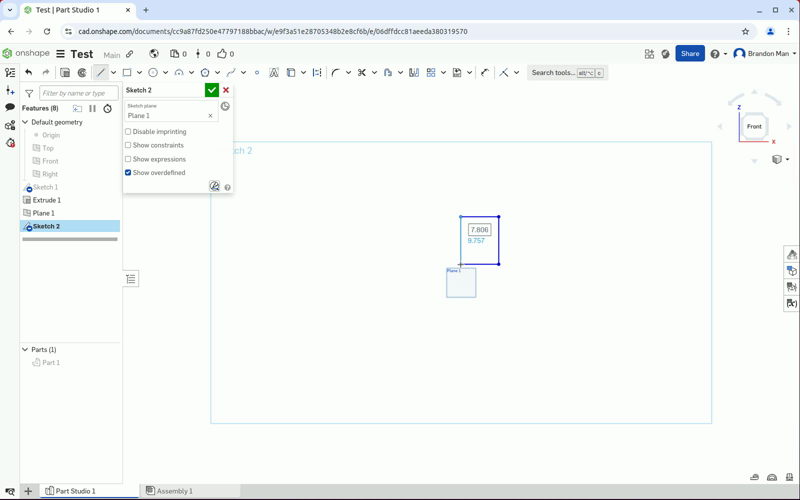
key(esc)
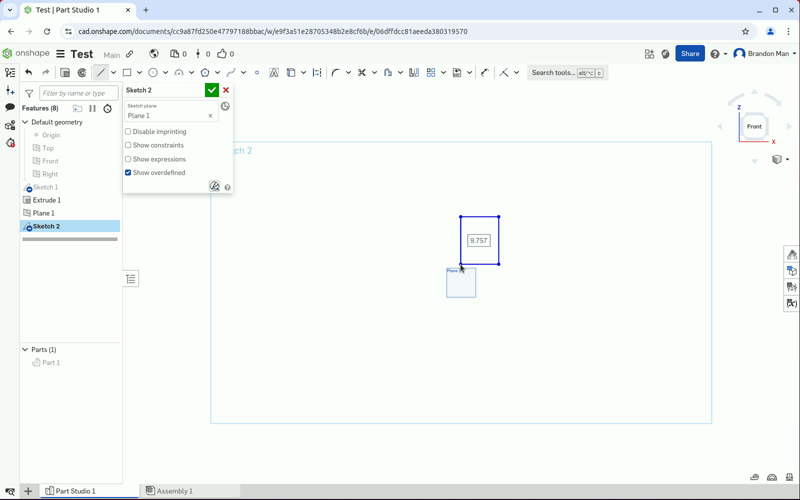
mouse_move(485, 256)
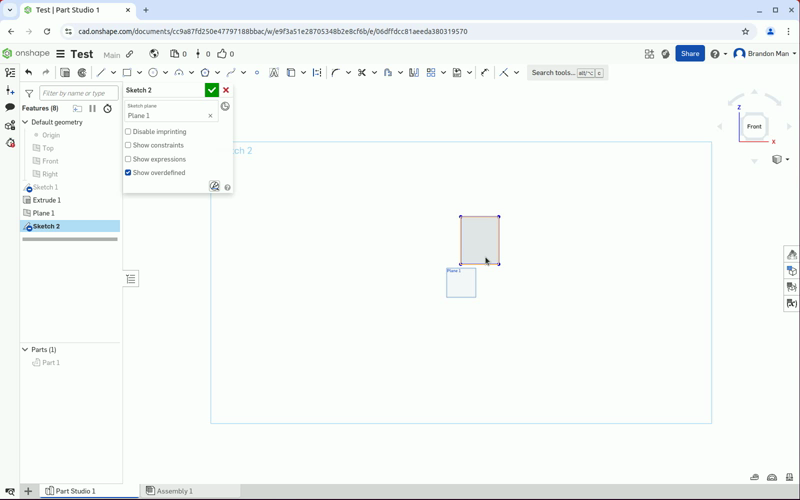
click(485, 256)
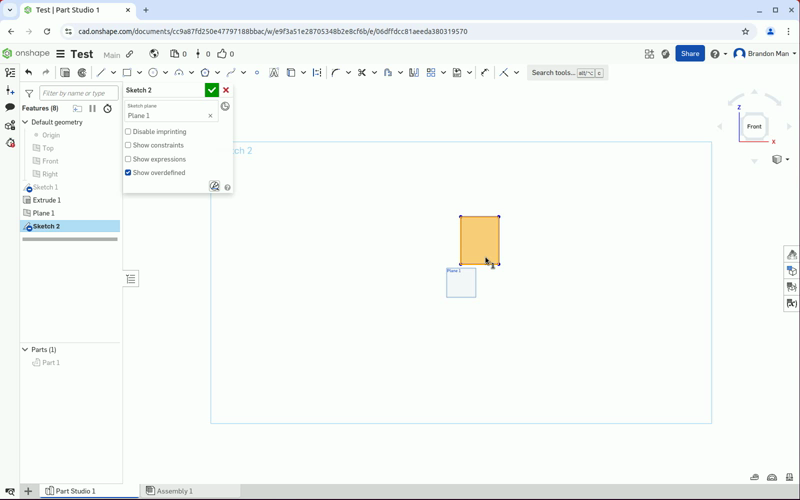
mouse_move(73, 352)
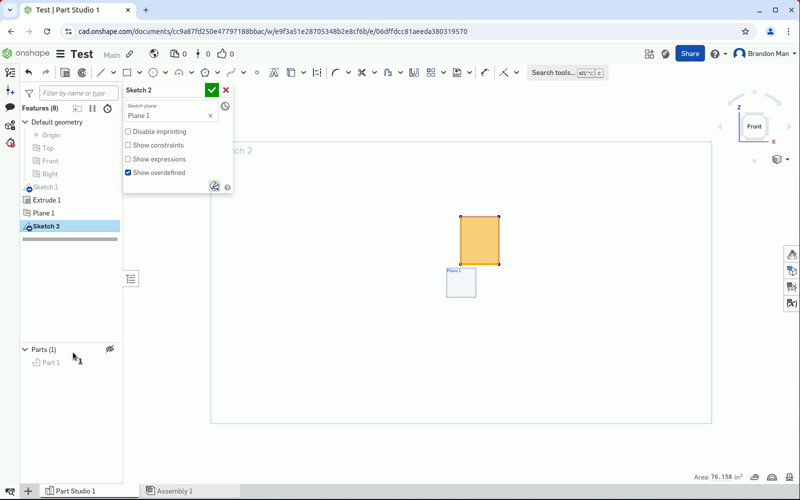
key(shift+y)
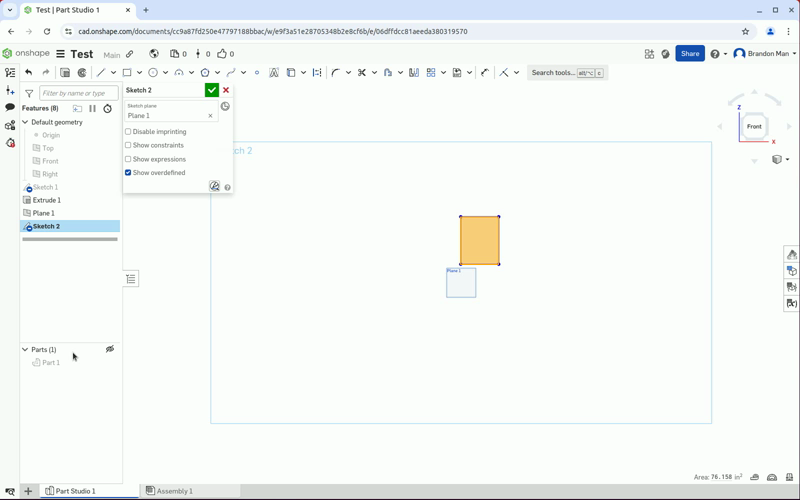
key(shift+e)
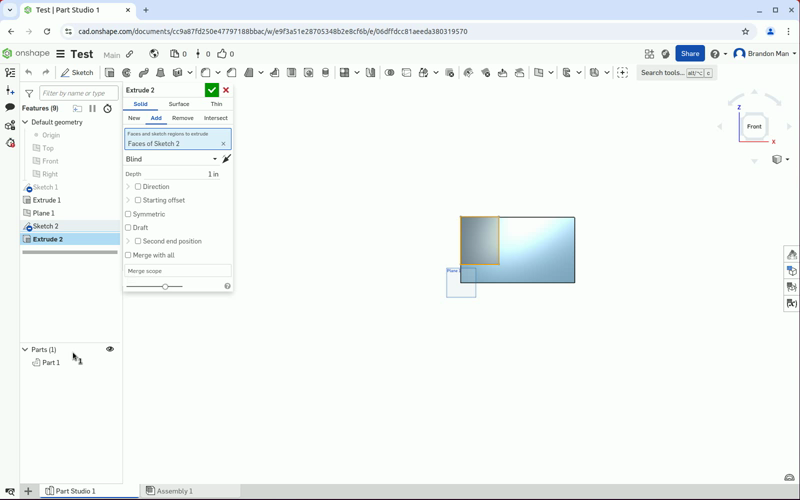
mouse_move(143, 106)
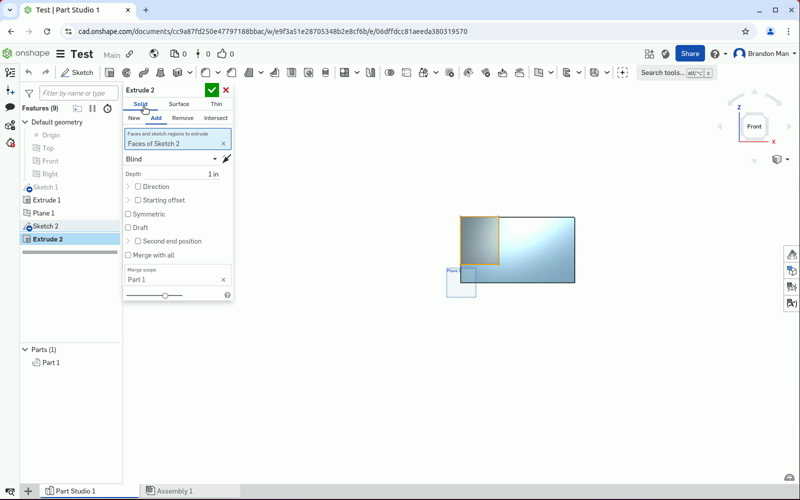
click(143, 106)
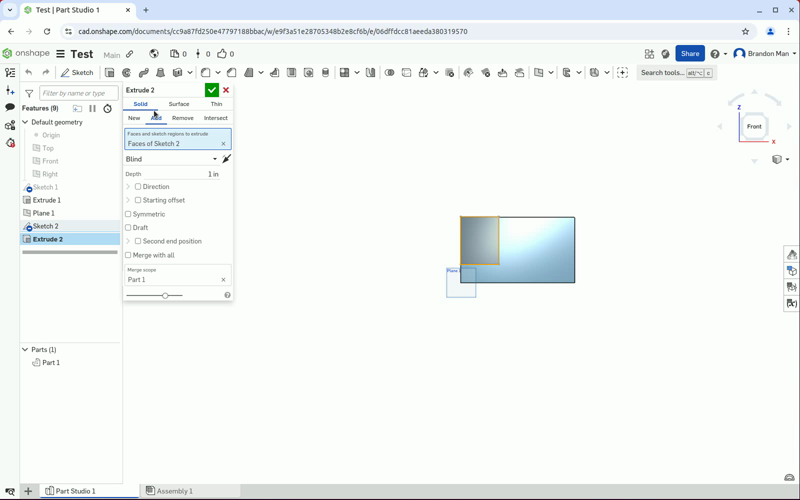
mouse_move(186, 120)
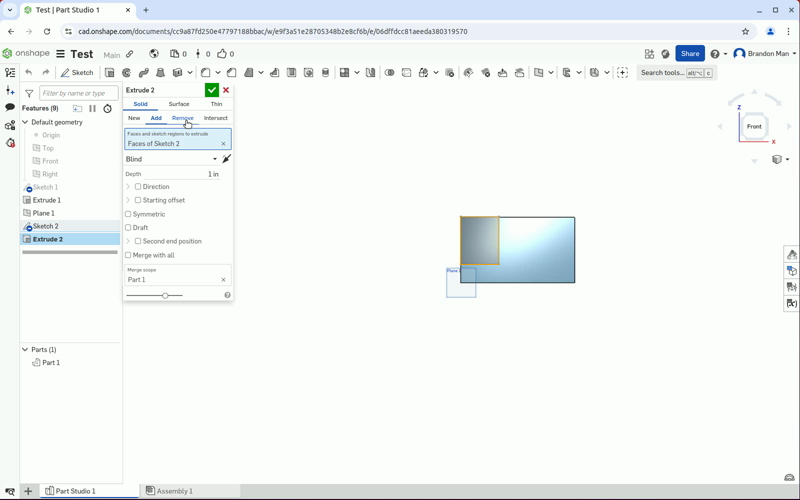
click(186, 120)
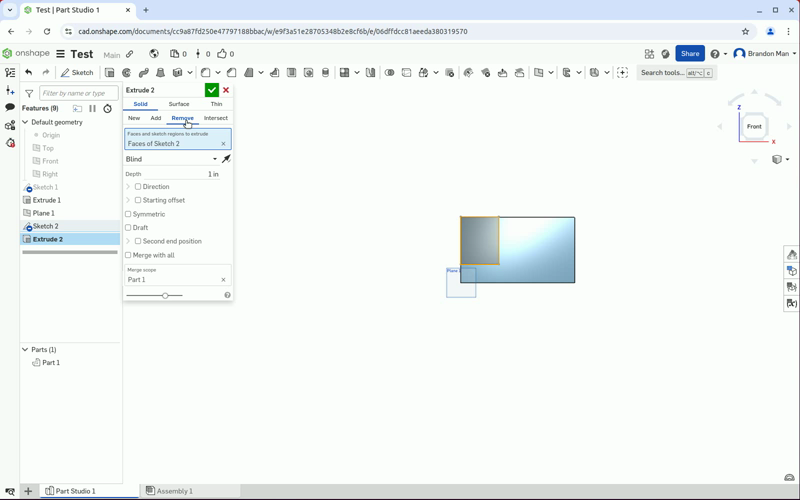
key(tab, 4)
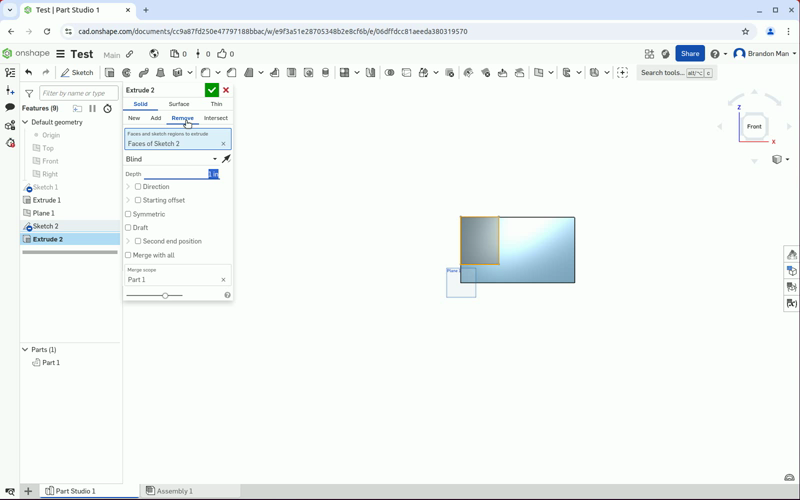
text(7.703)
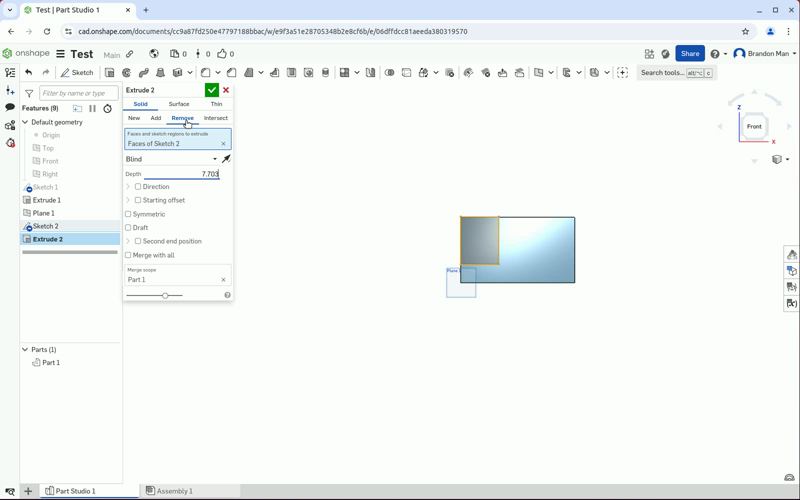
key(tab, 6)
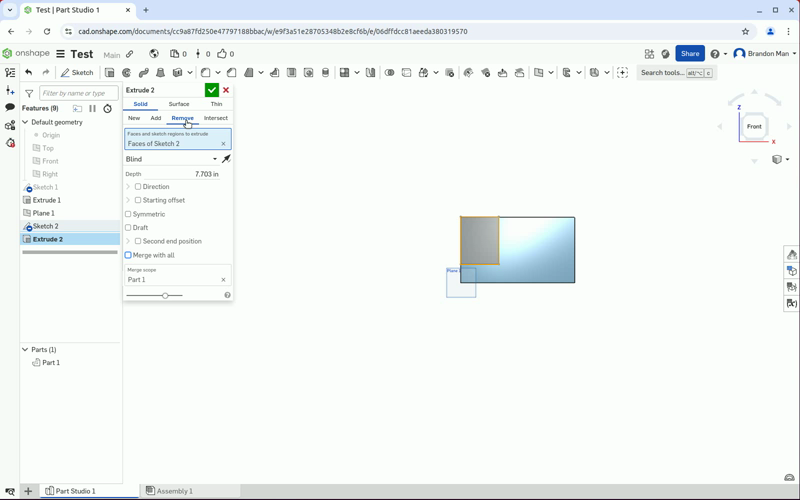
key(space)
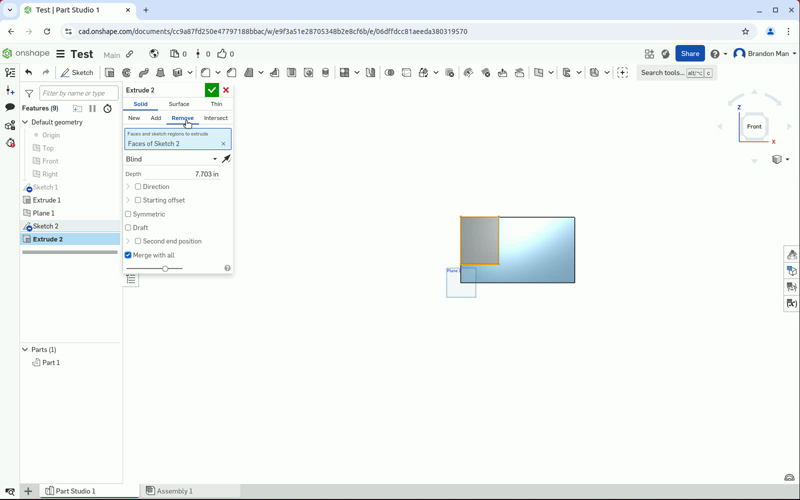
key(enter)
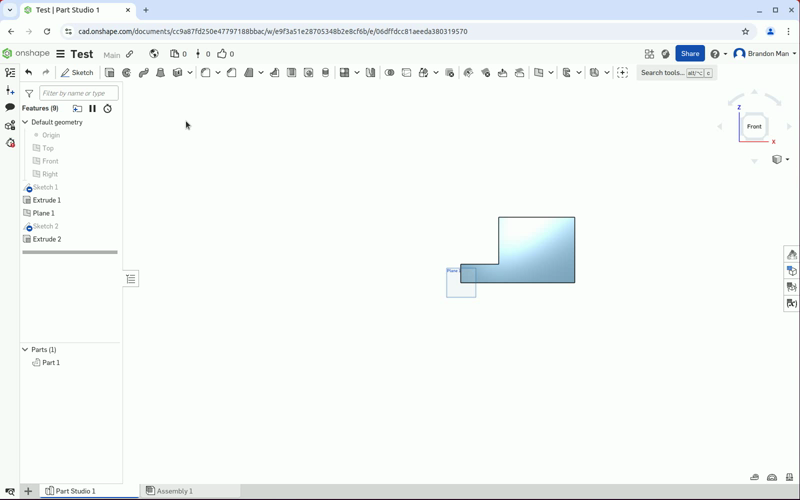
key(shift+h)
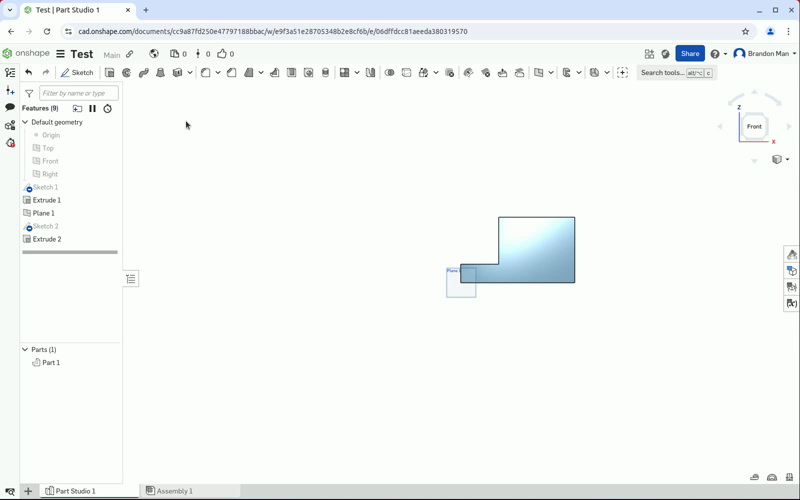
key(shift+h)
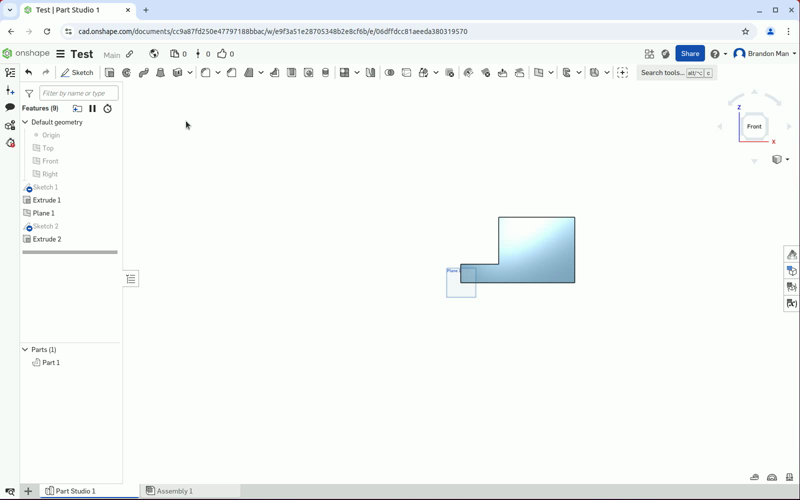
mouse_move(73, 189)
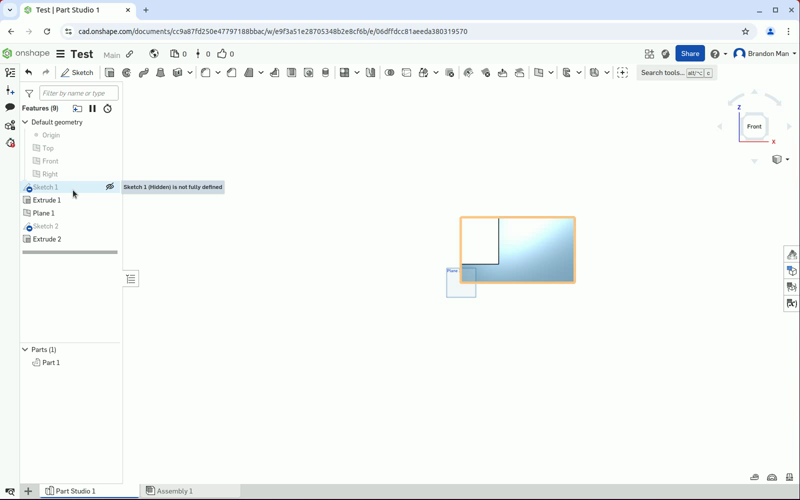
click(73, 189)
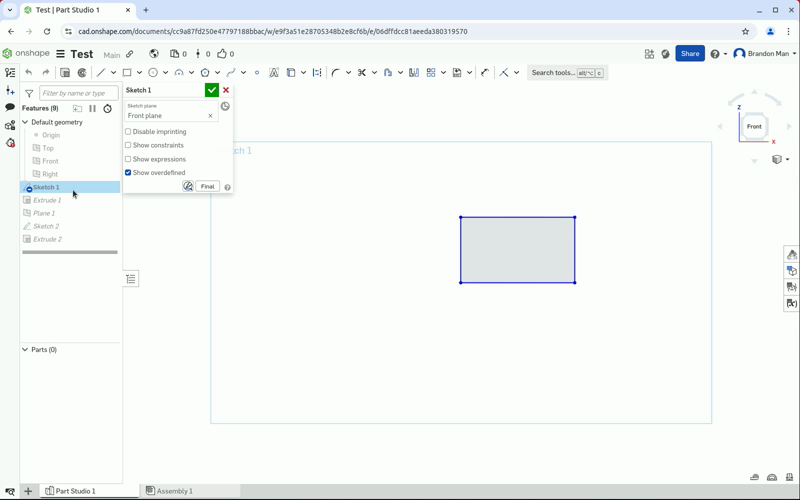
mouse_move(229, 92)
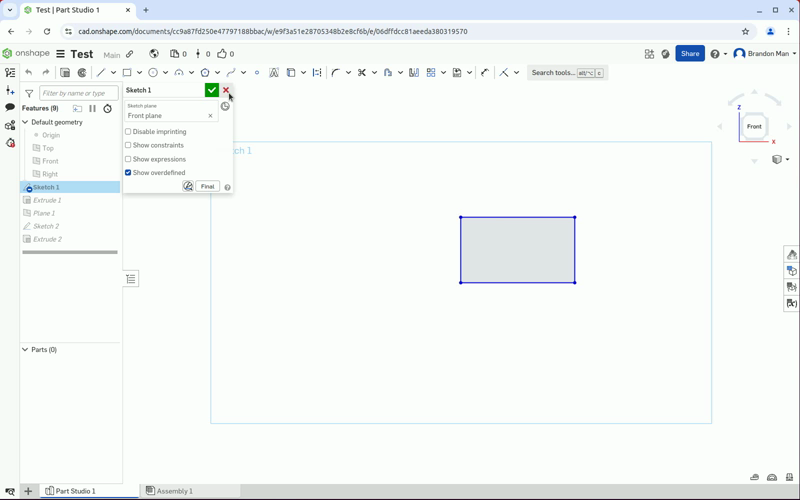
click(229, 92)
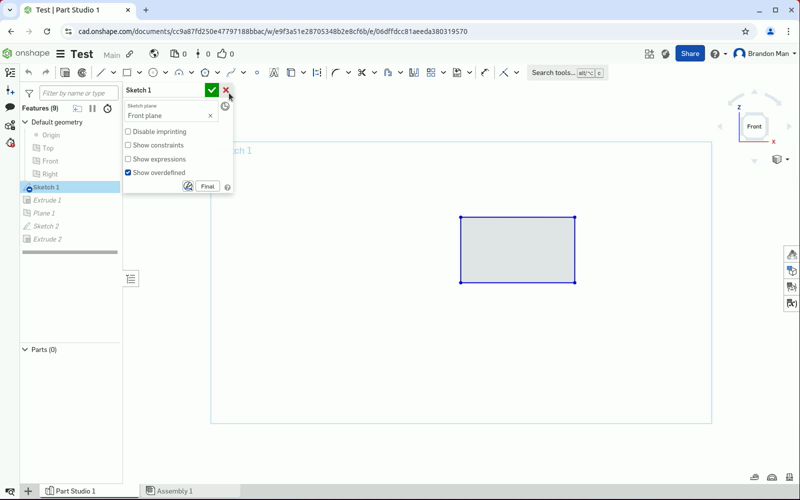
key(shift+s)
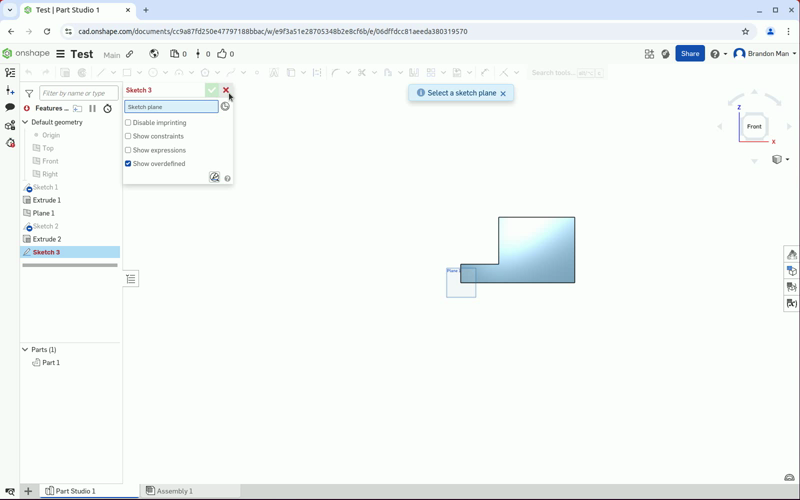
mouse_move(73, 215)
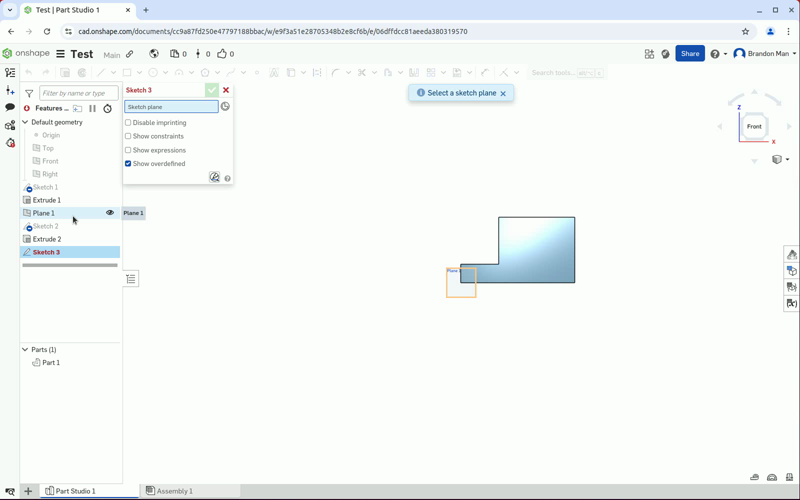
click(73, 215)
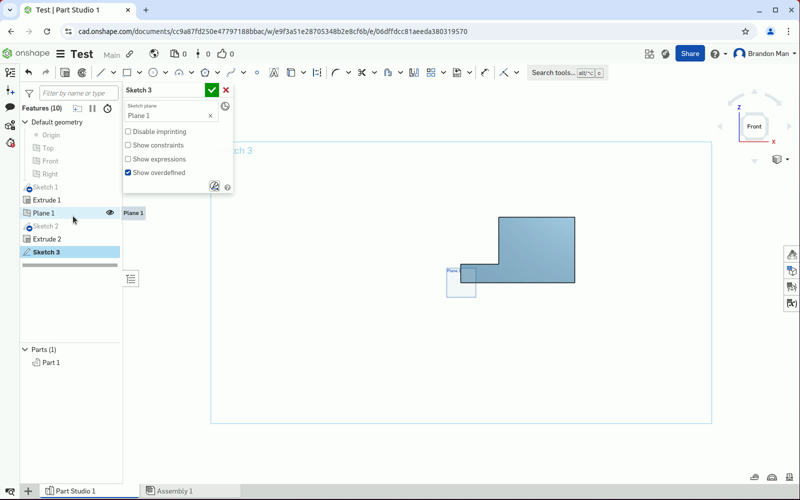
mouse_move(73, 352)
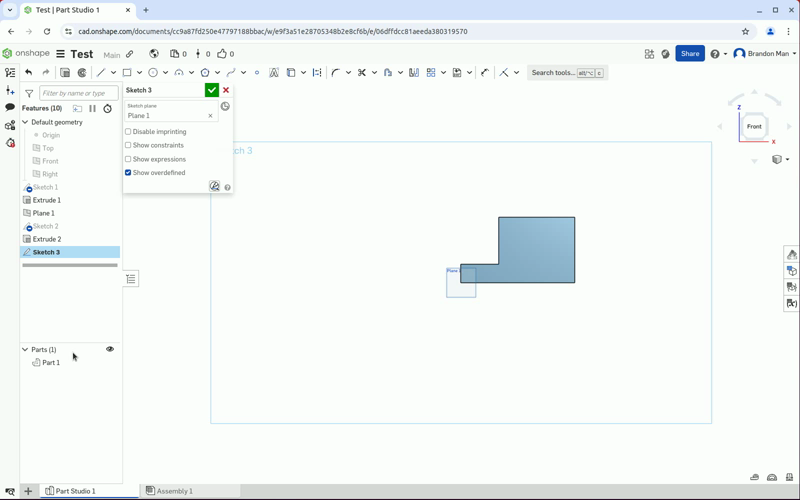
key(y)
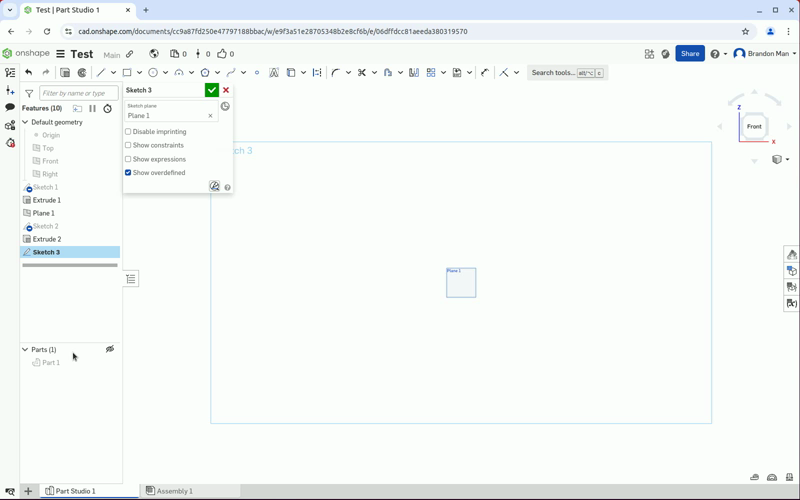
key(l)
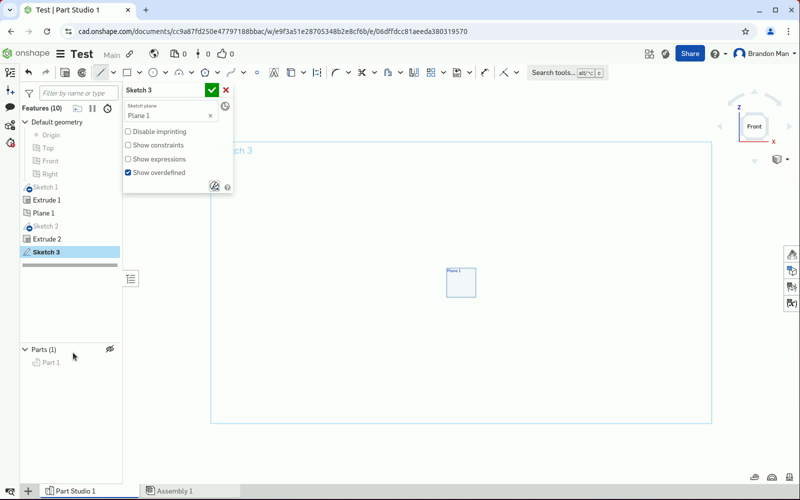
key_down(shift)
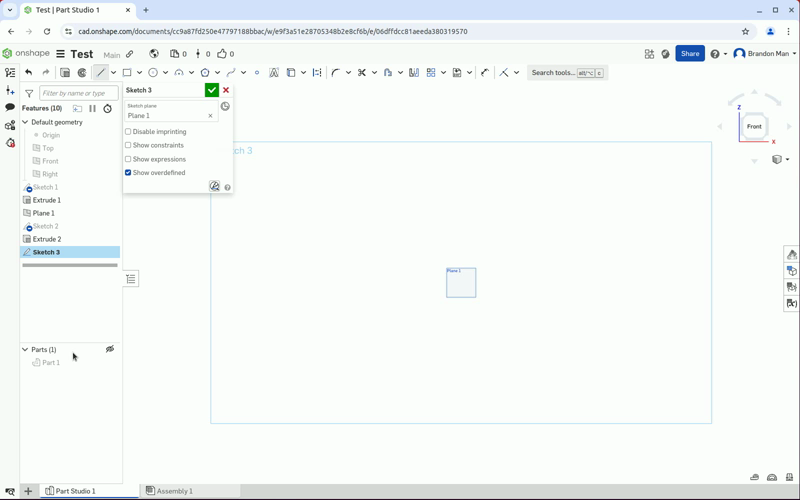
mouse_move(535, 264)
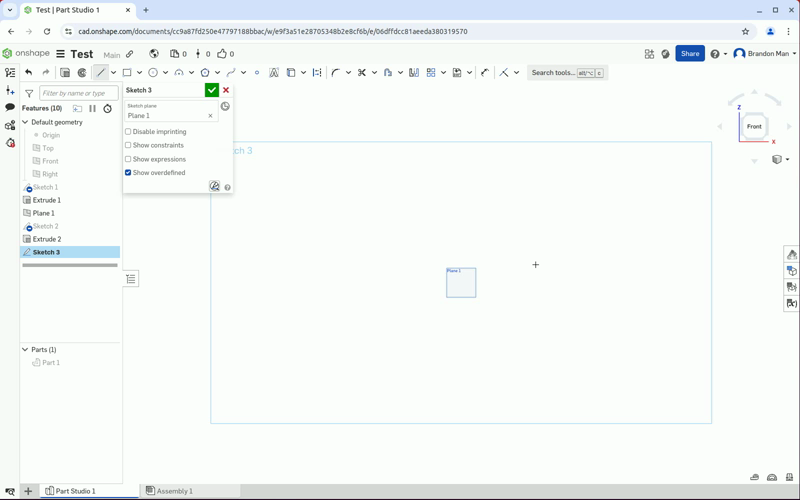
click(535, 264)
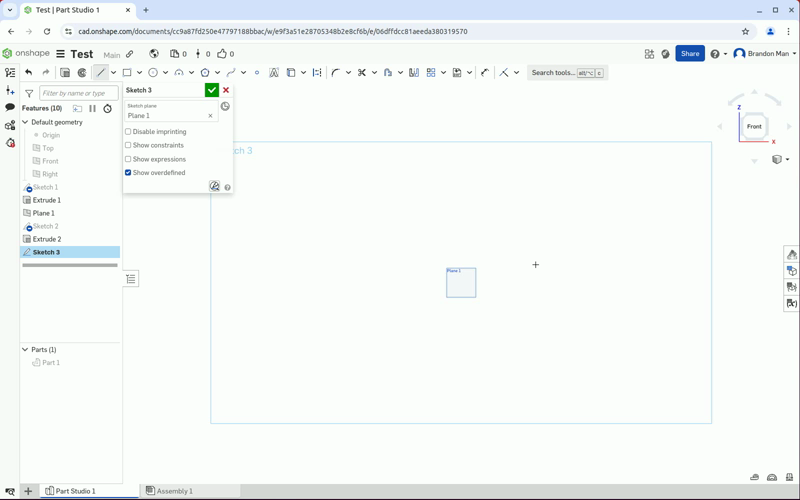
key_up(shift)
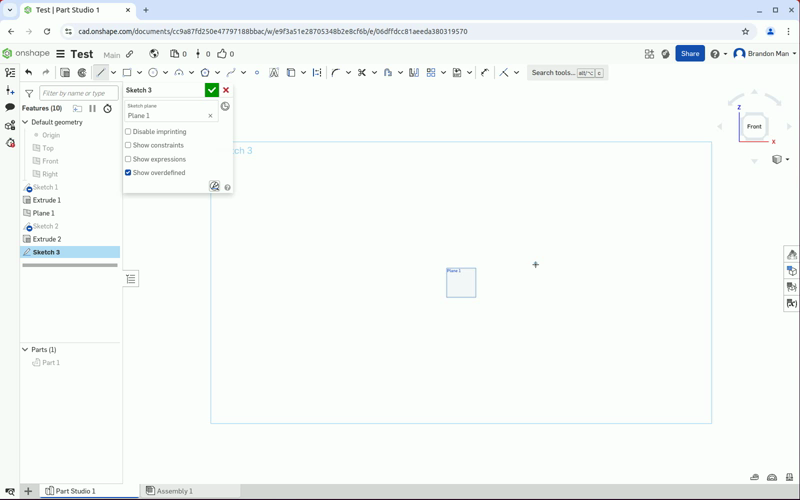
key_down(shift)
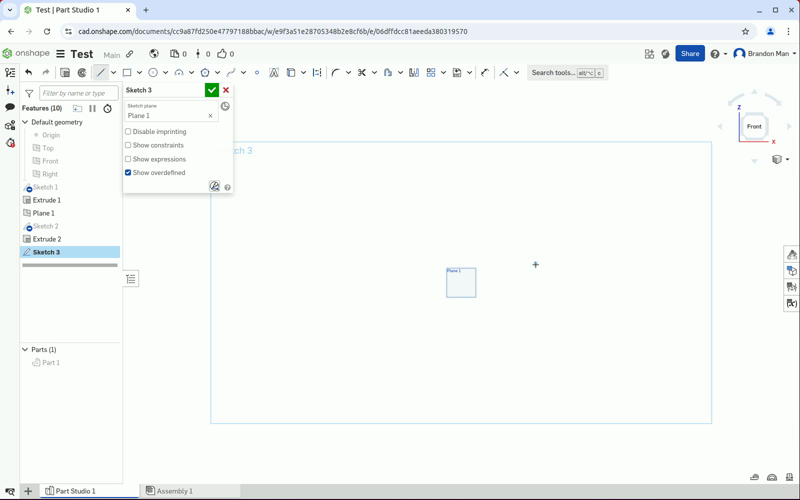
mouse_move(565, 264)
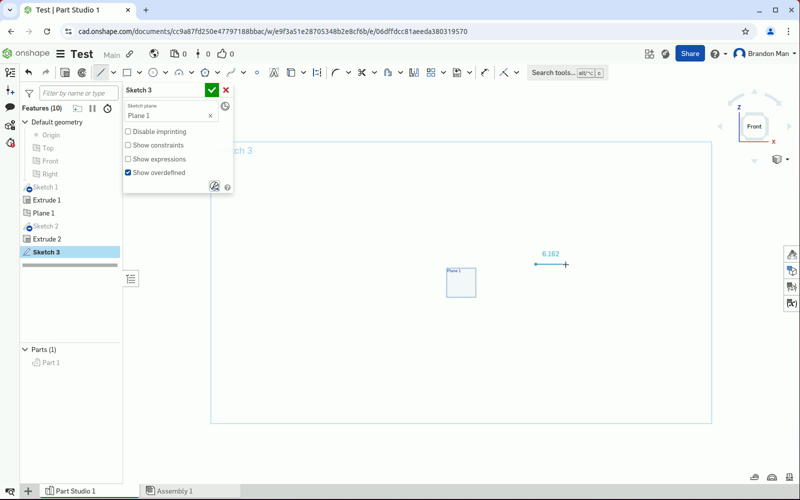
mouse_move(573, 264)
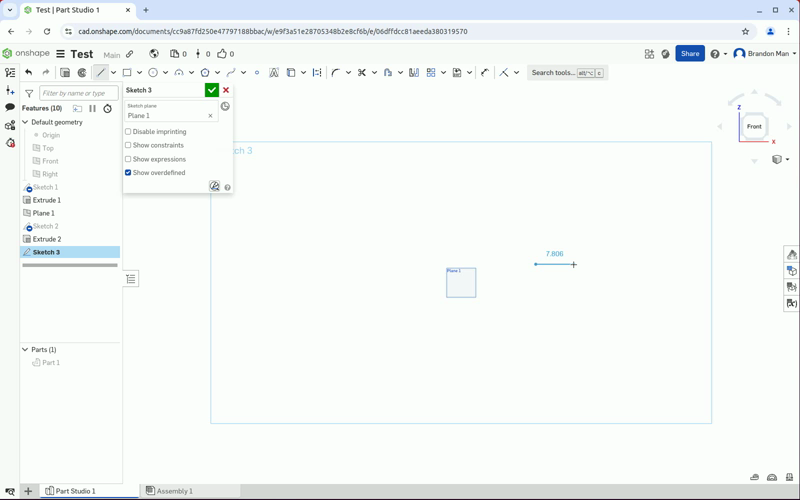
click(573, 264)
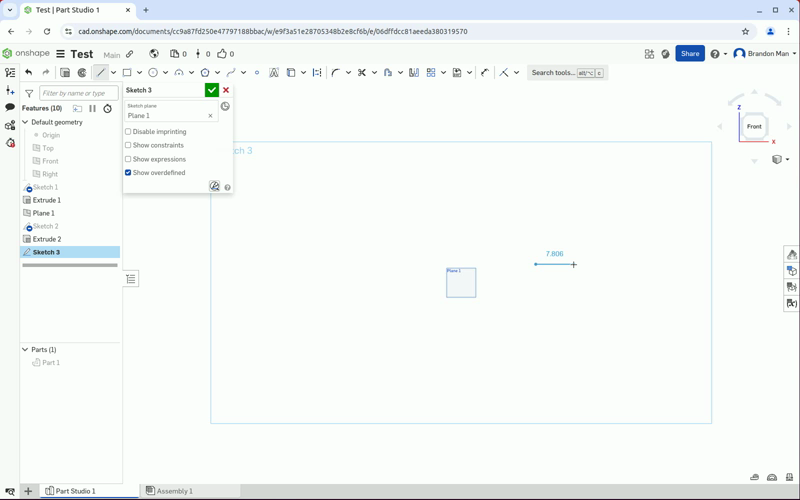
key_up(shift)
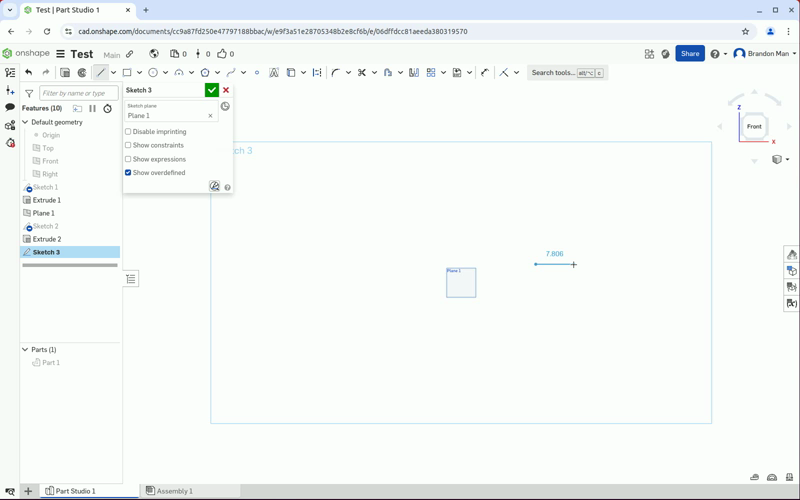
key_down(shift)
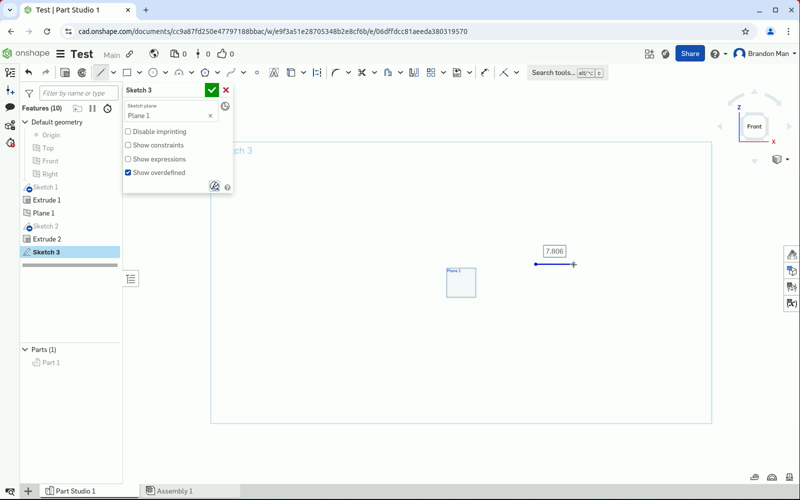
mouse_move(589, 264)
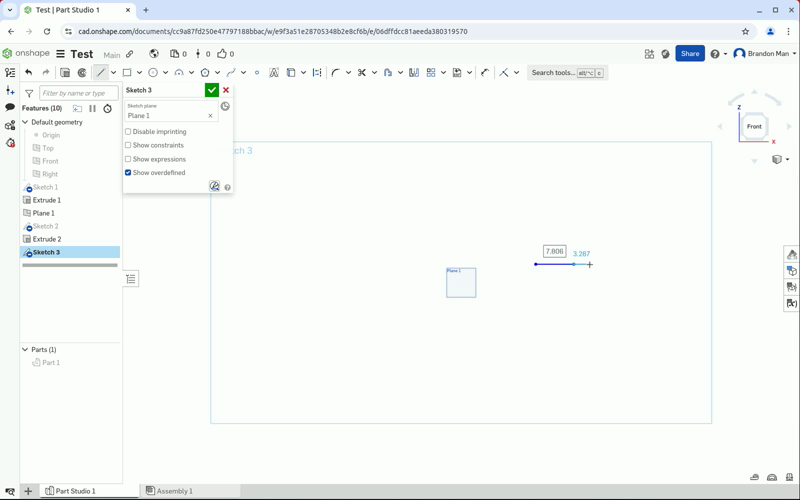
mouse_move(573, 216)
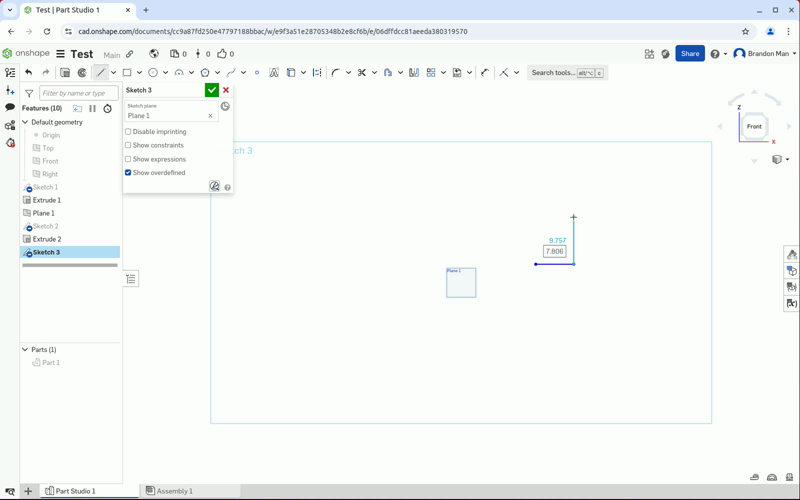
click(573, 216)
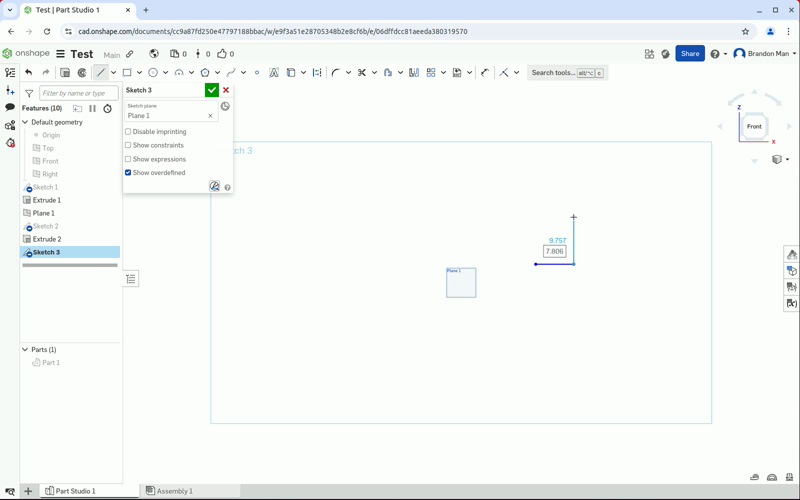
key_up(shift)
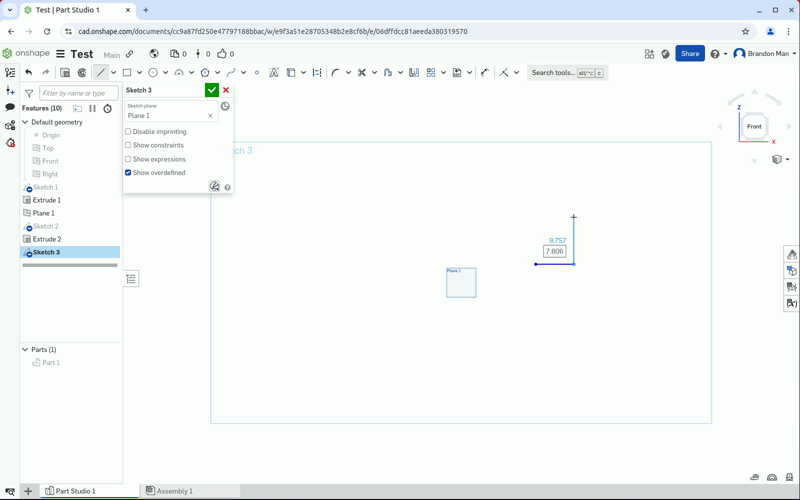
key_down(shift)
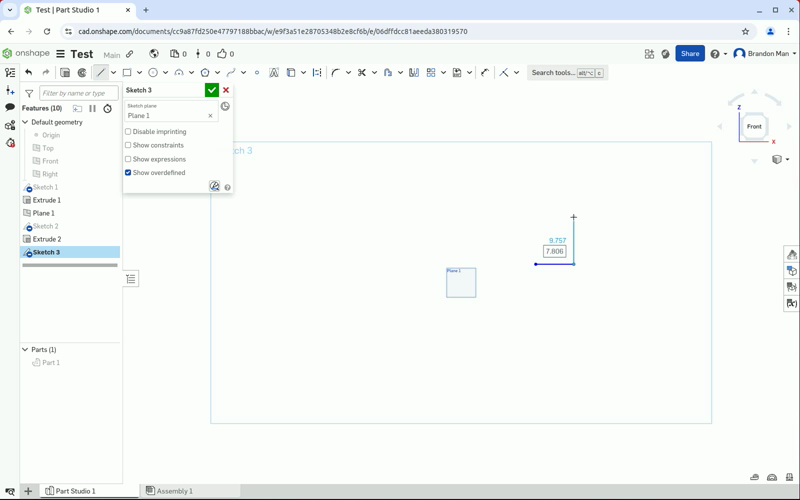
mouse_move(589, 216)
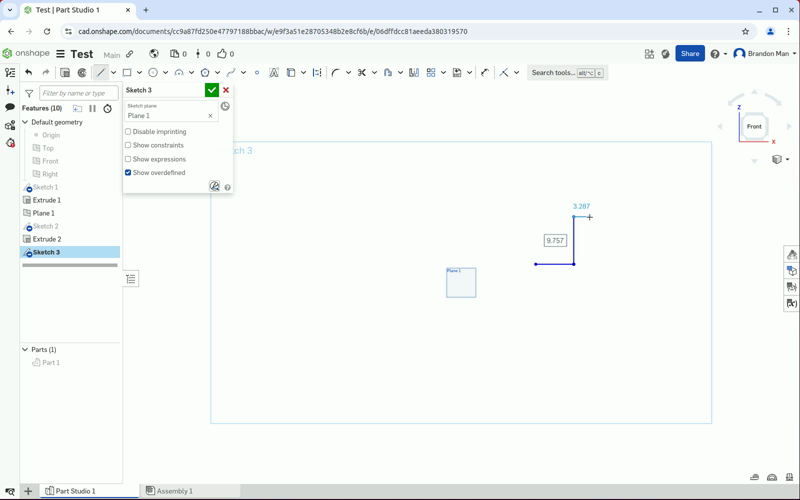
mouse_move(535, 216)
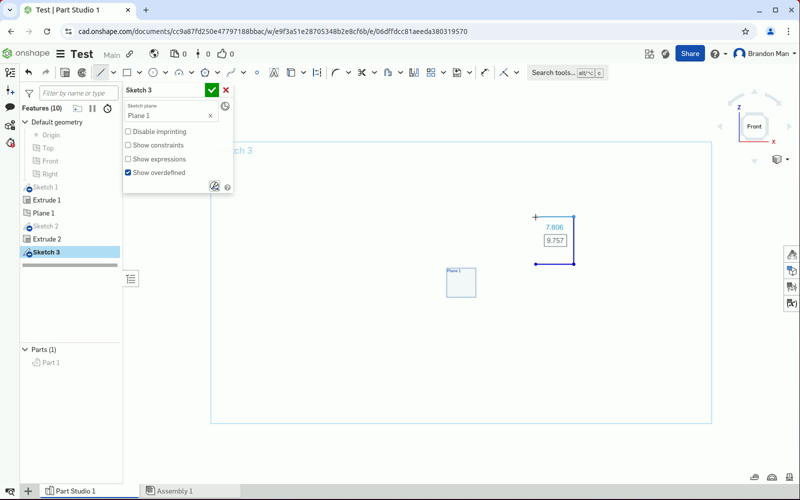
click(535, 216)
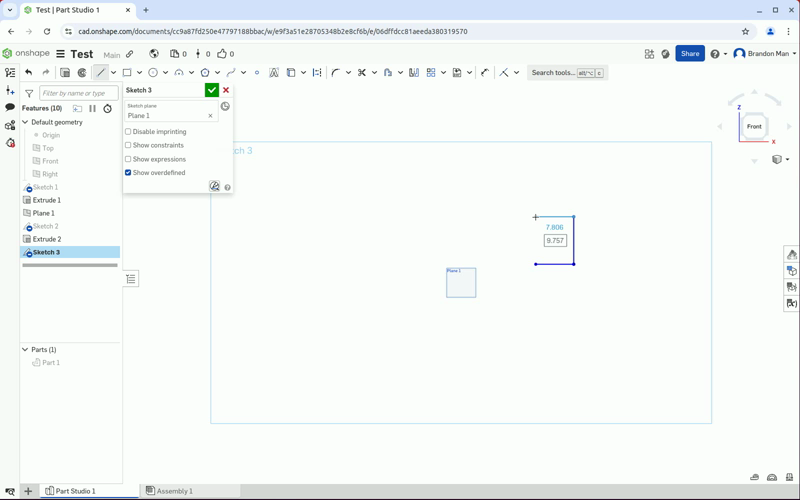
key_up(shift)
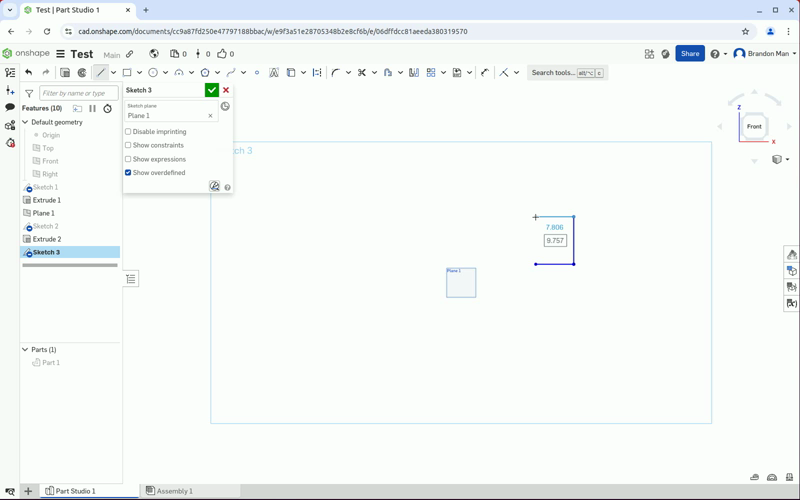
mouse_move(565, 216)
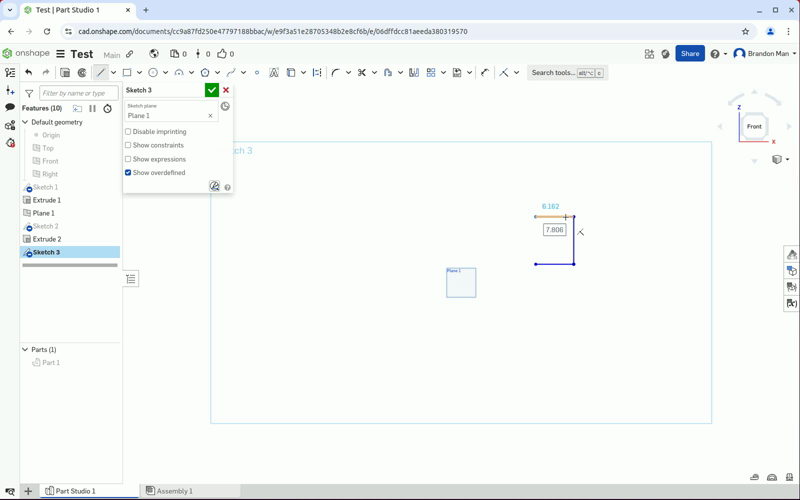
key_down(shift)
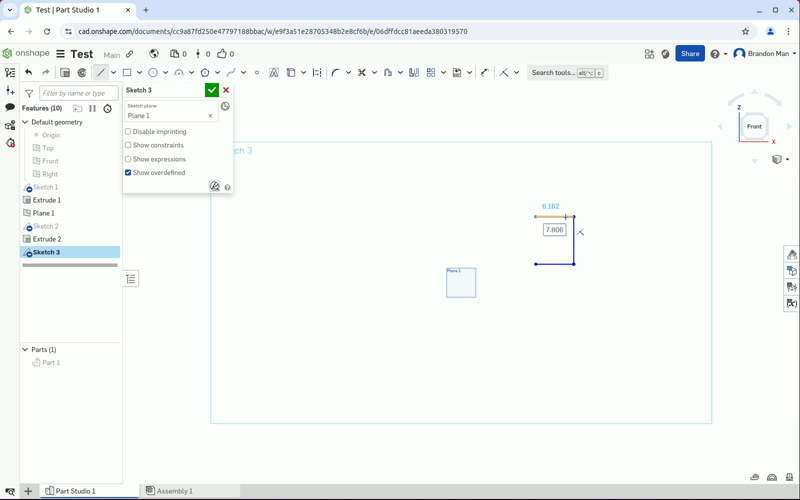
mouse_move(535, 264)
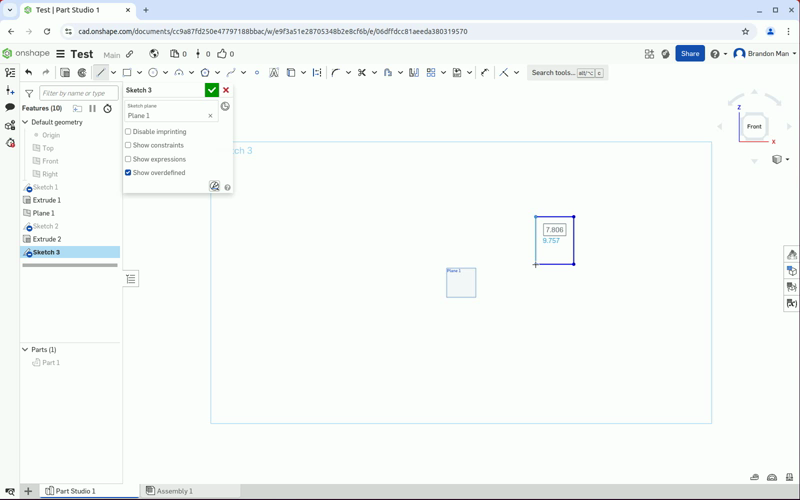
key_up(shift)
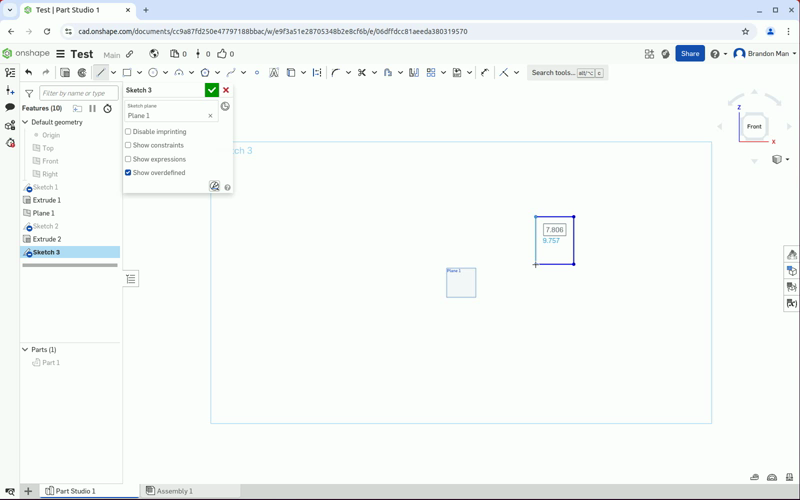
click(535, 264)
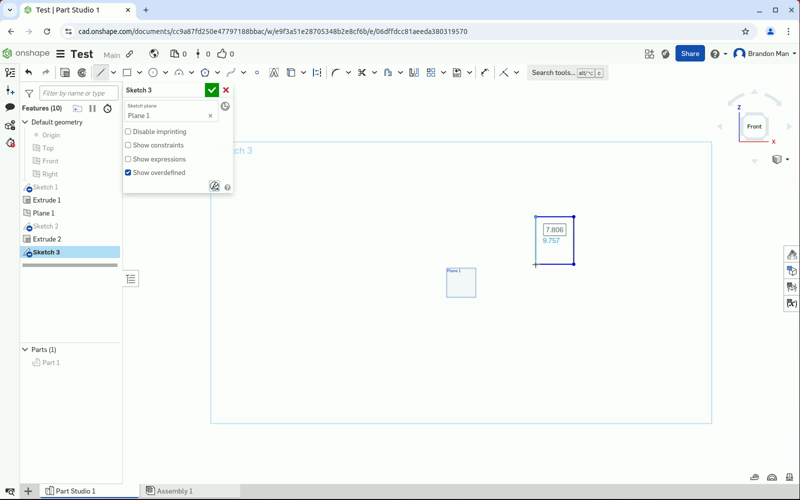
key(esc)
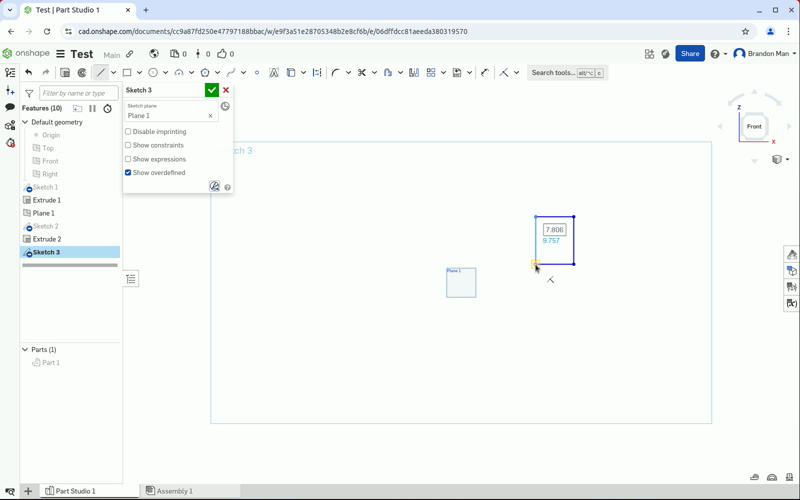
mouse_move(560, 255)
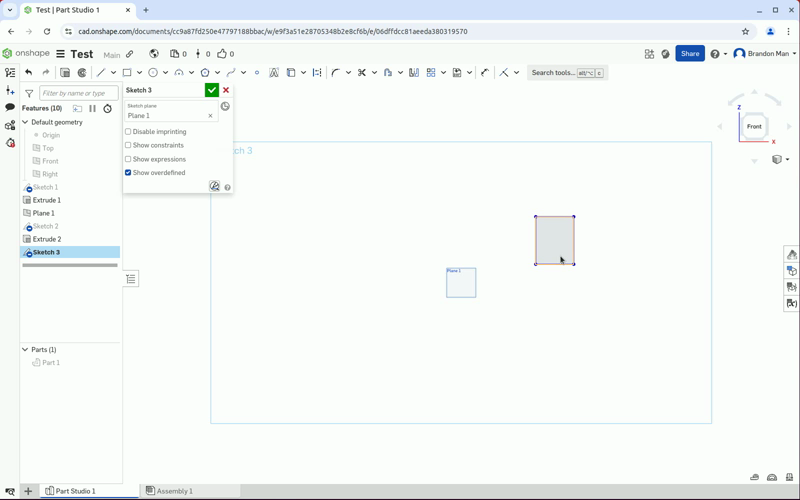
click(560, 255)
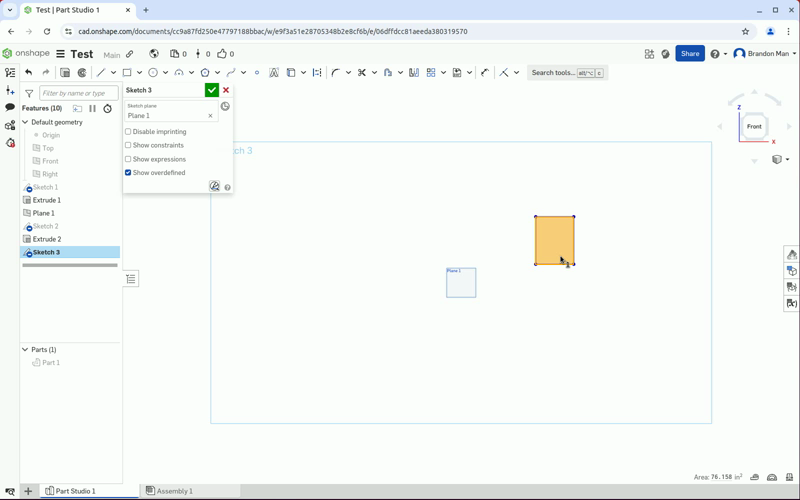
mouse_move(73, 352)
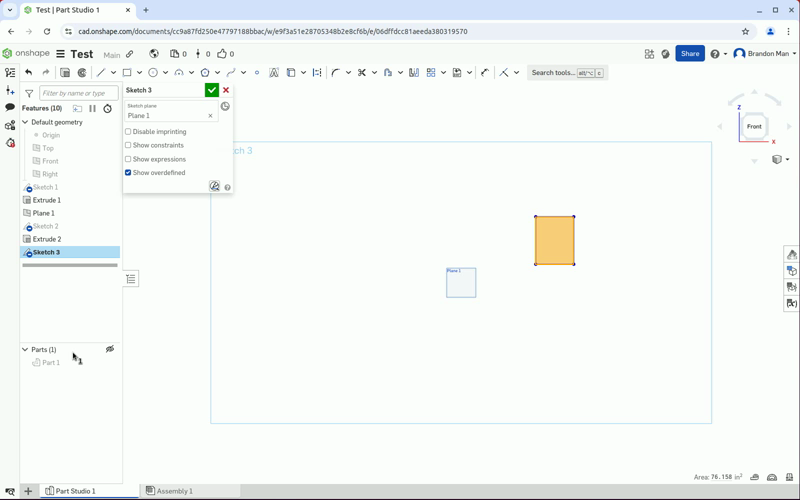
key(shift+y)
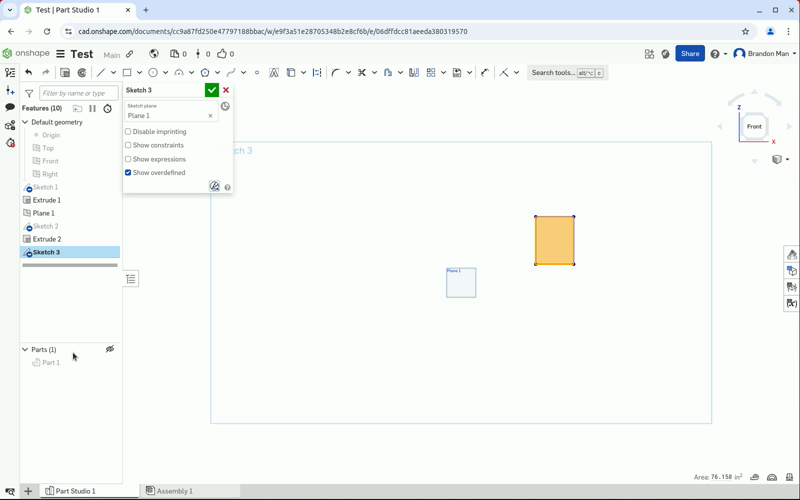
key(shift+e)
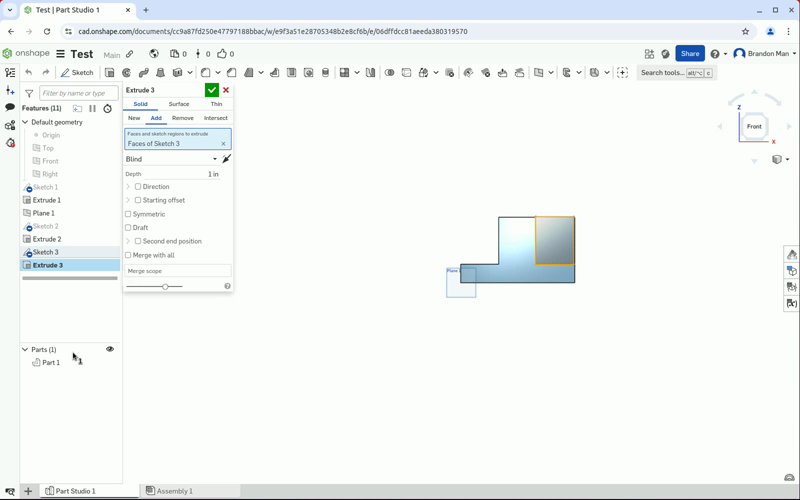
mouse_move(143, 106)
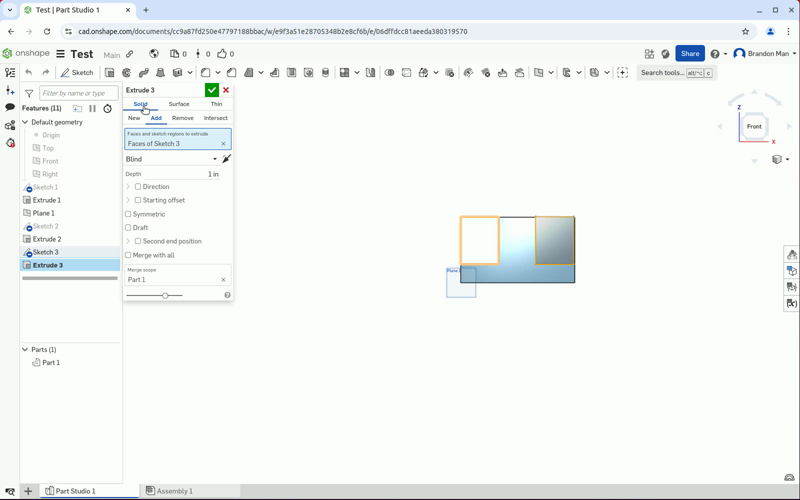
click(143, 106)
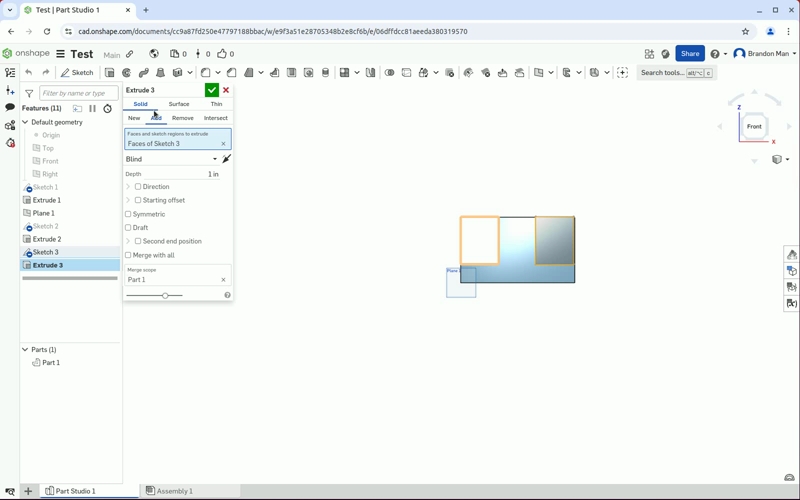
mouse_move(186, 120)
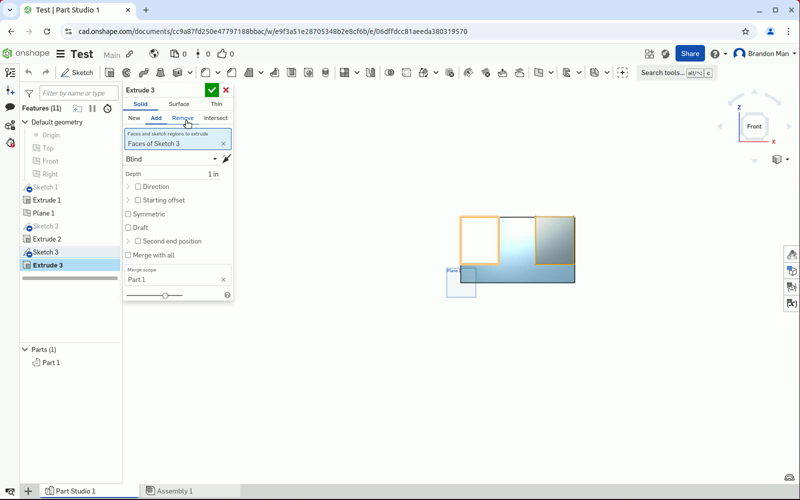
click(186, 120)
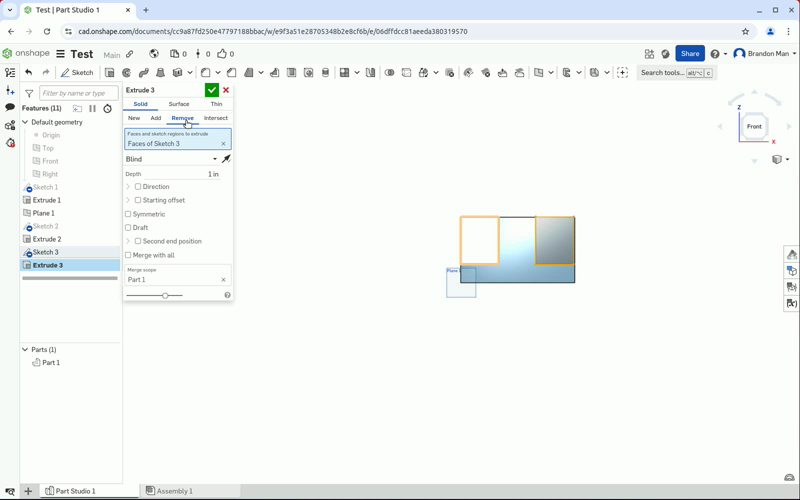
key(tab, 4)
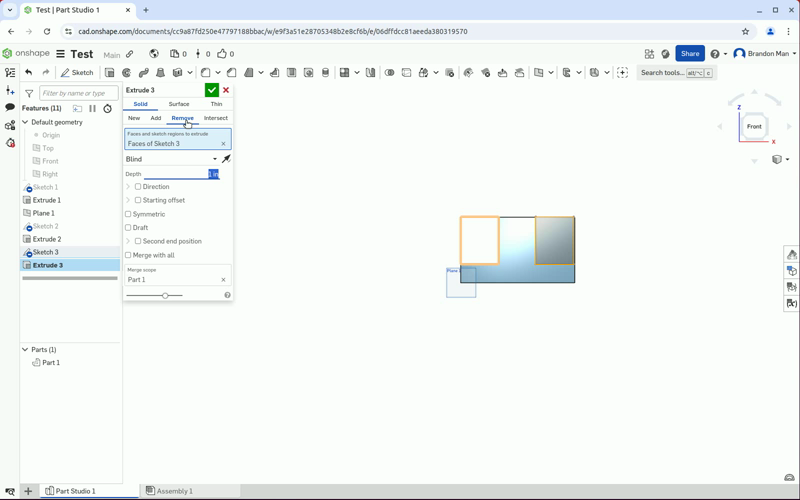
text(7.703)
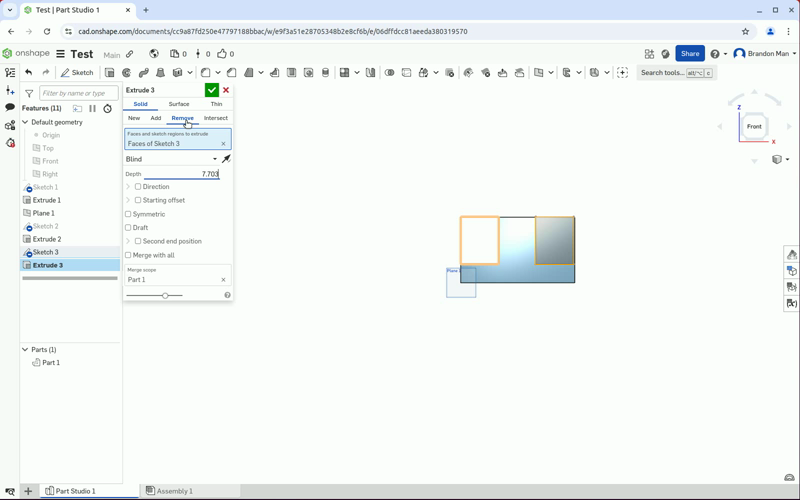
key(tab, 6)
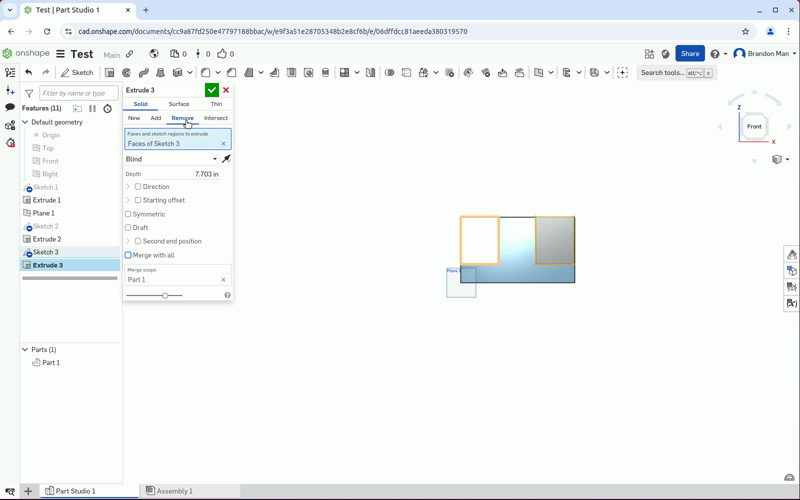
key(space)
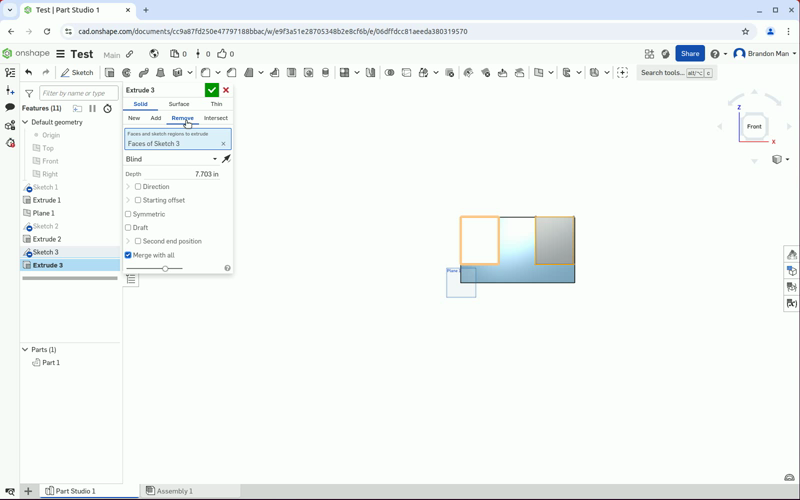
key(enter)
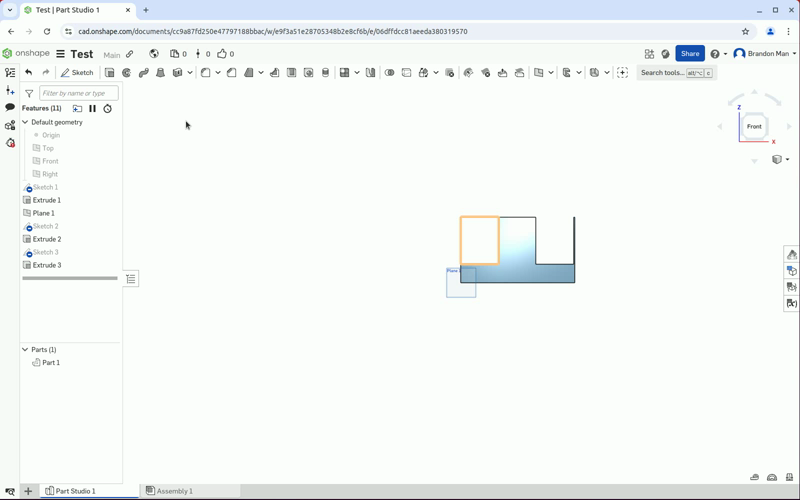
key(shift+h)
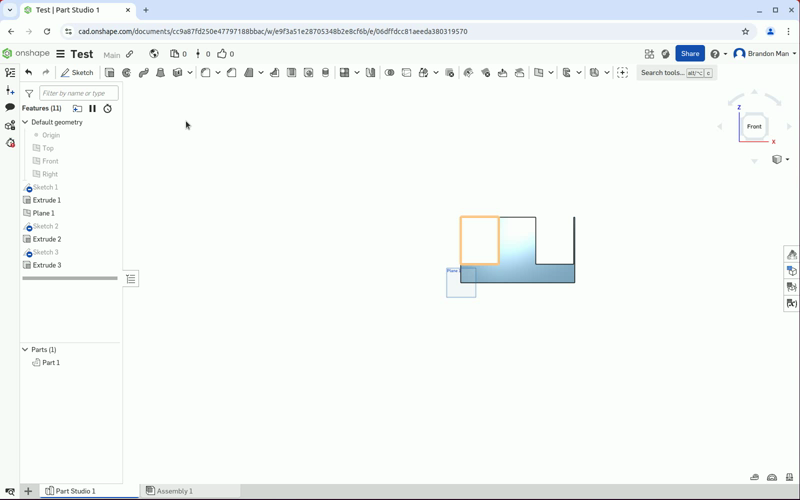
key(shift+h)
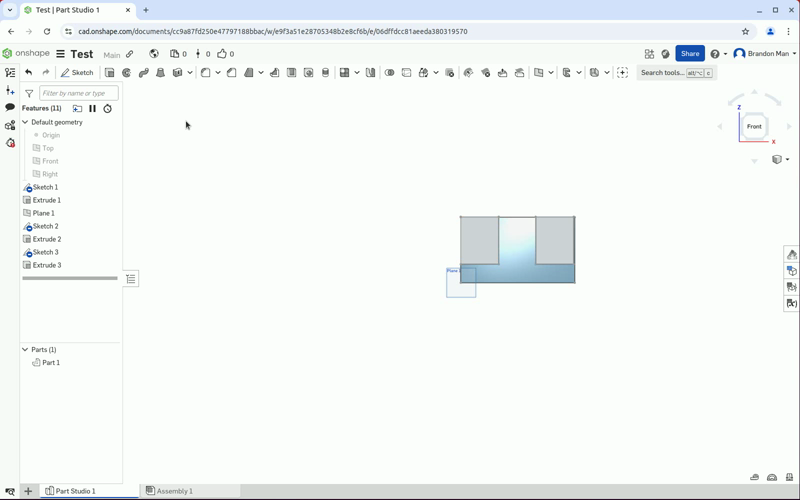
key(shift+7)
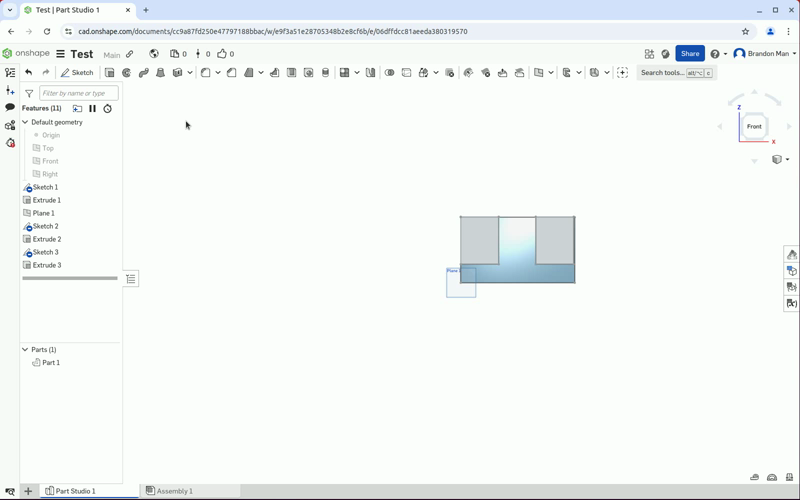
key(left, 2)
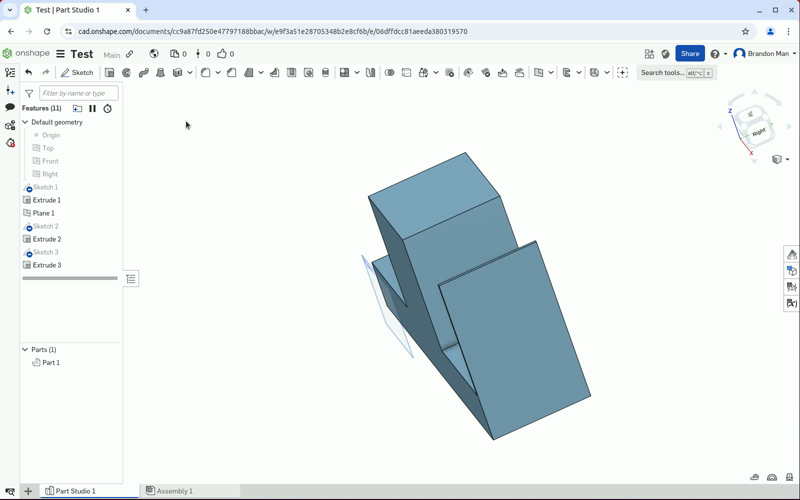
key(down, 2)
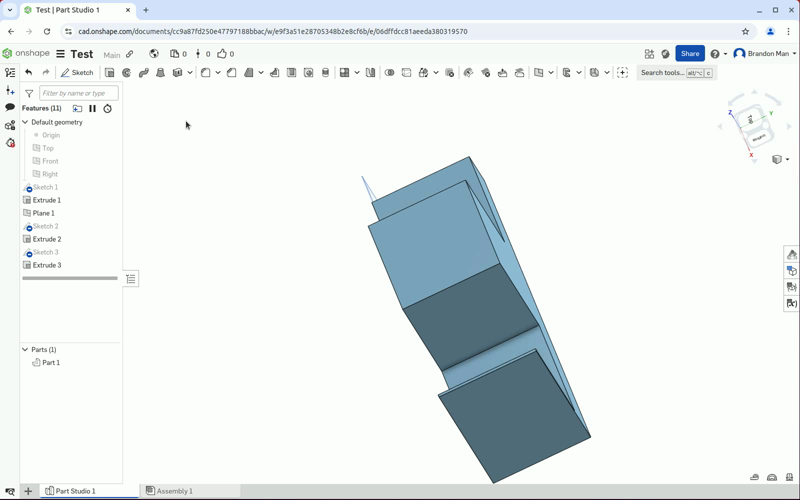
key(up, 2)
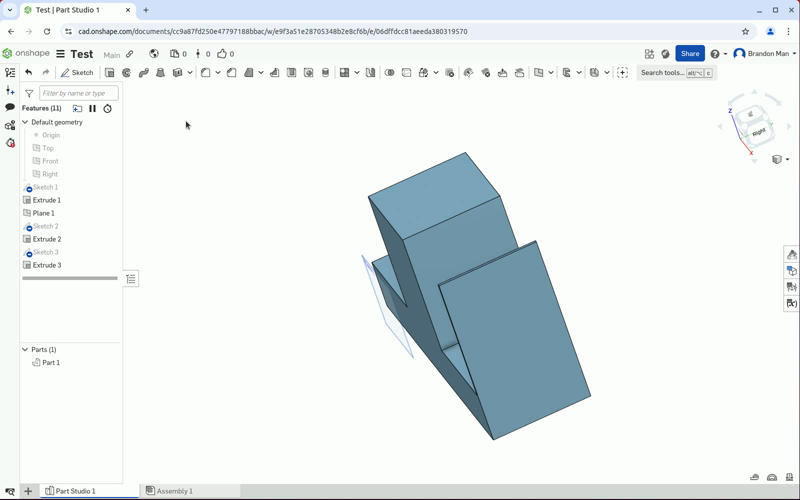
key(right, 2)
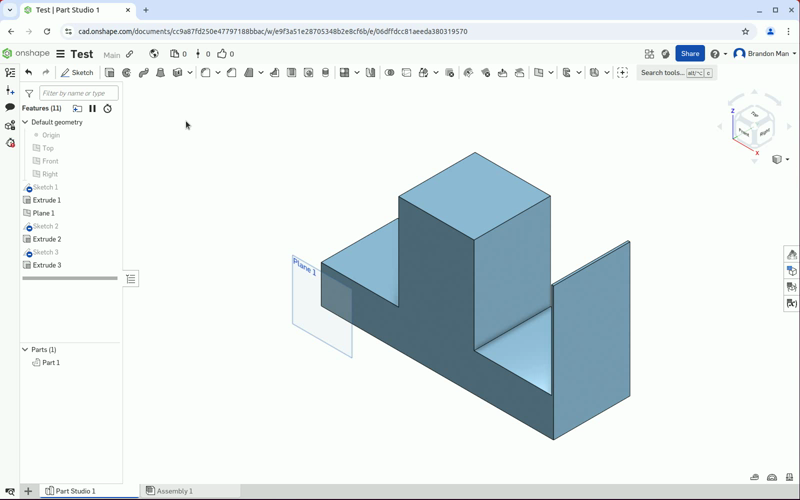
mouse_move(73, 189)
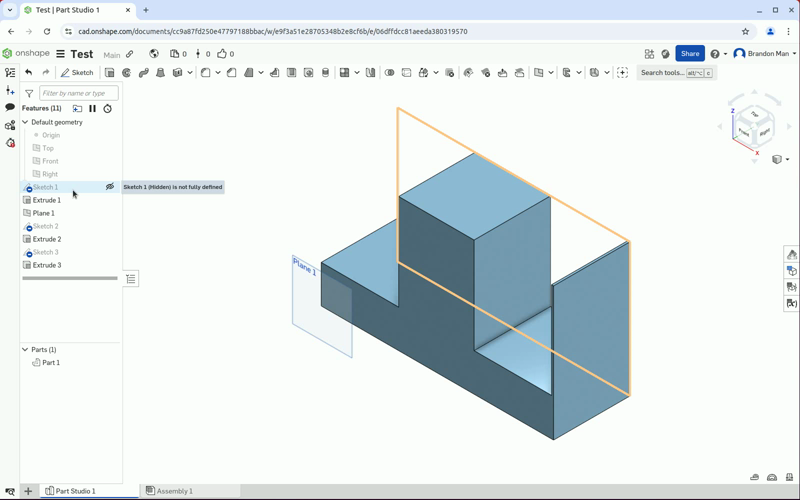
click(73, 189)